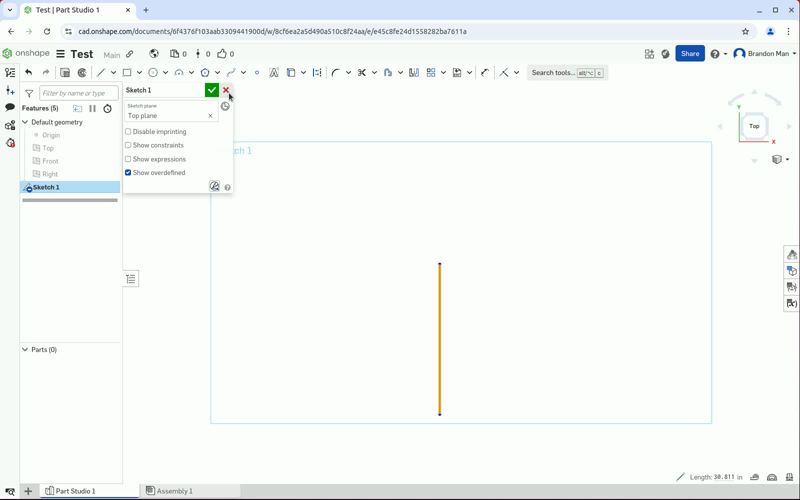
key(shift+h)
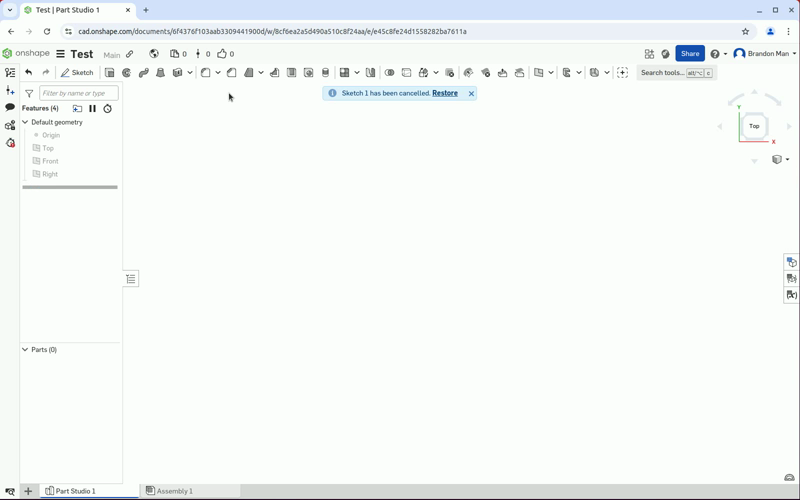
mouse_move(73, 352)
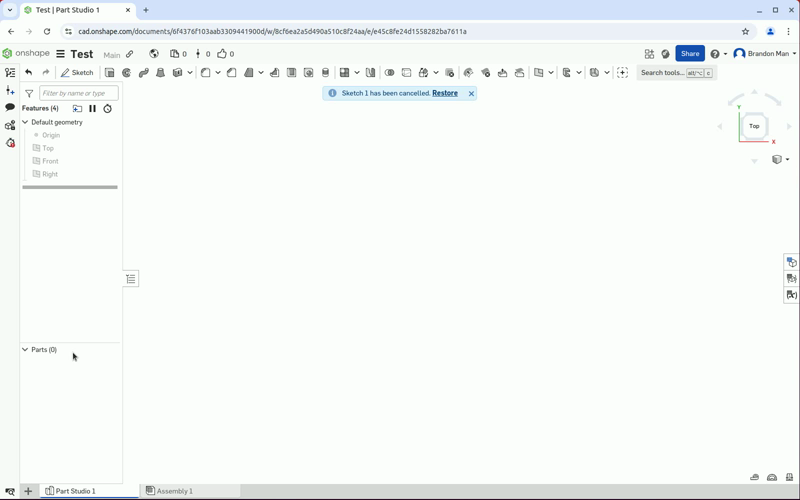
key(y)
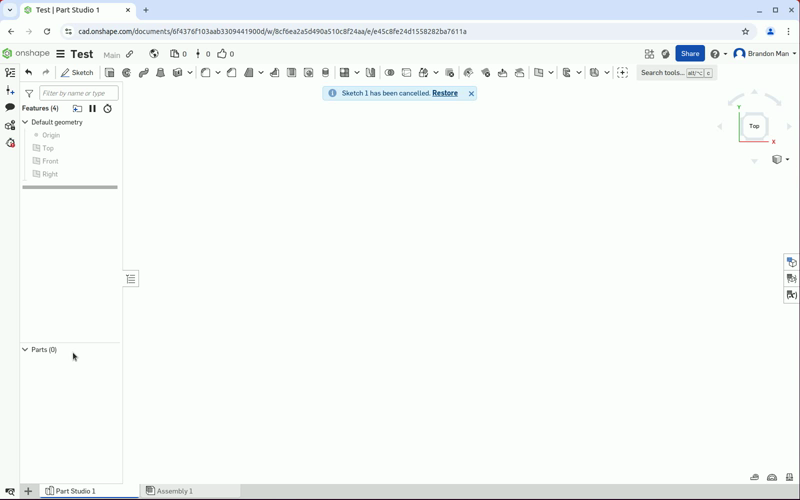
key(shift+p)
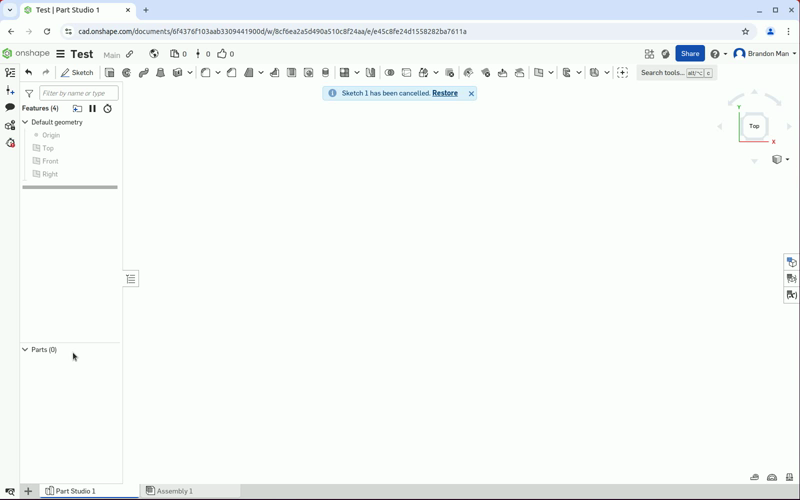
key(space)
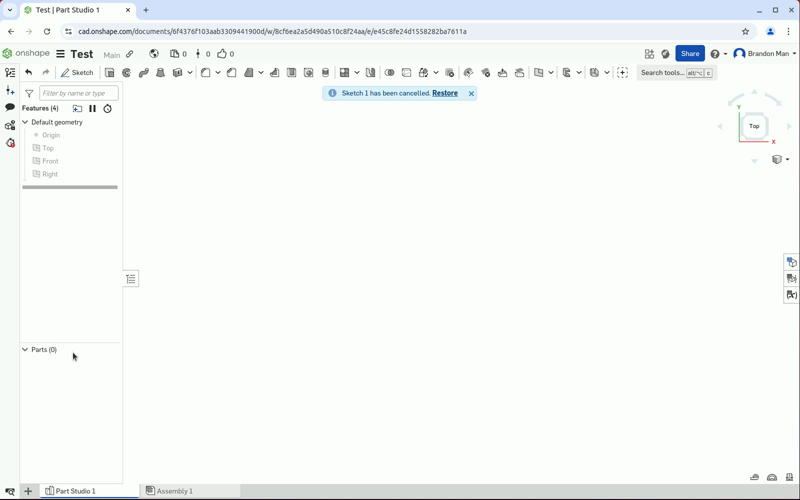
key_down(shift)
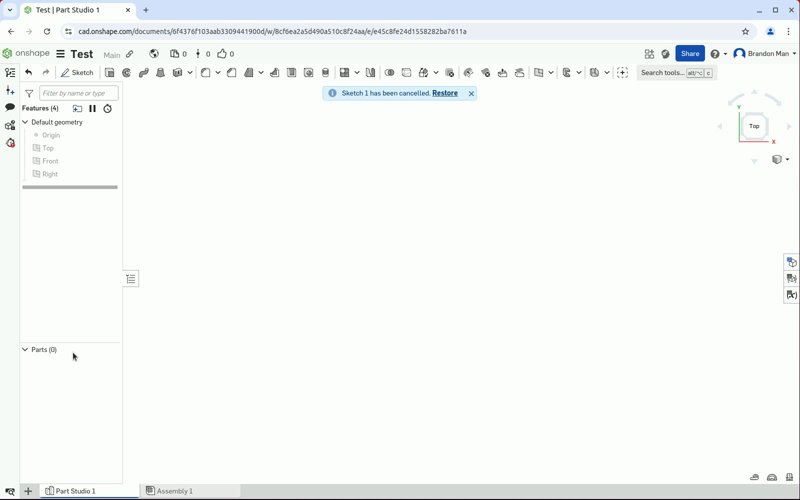
key(up)
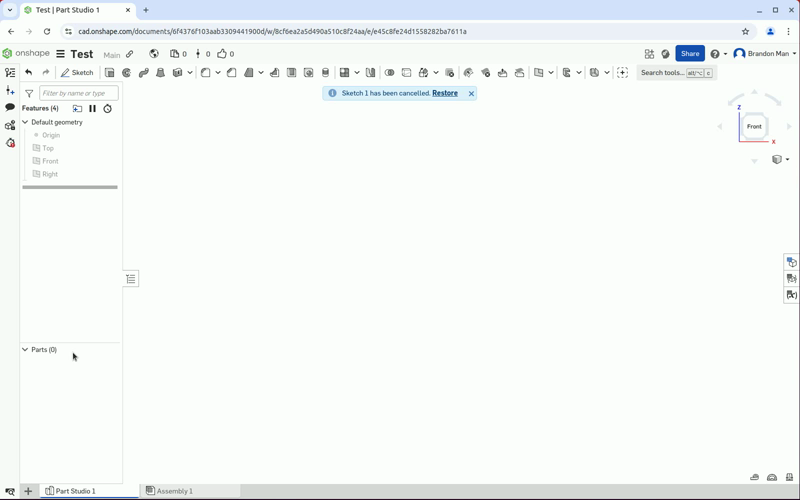
key_up(shift)
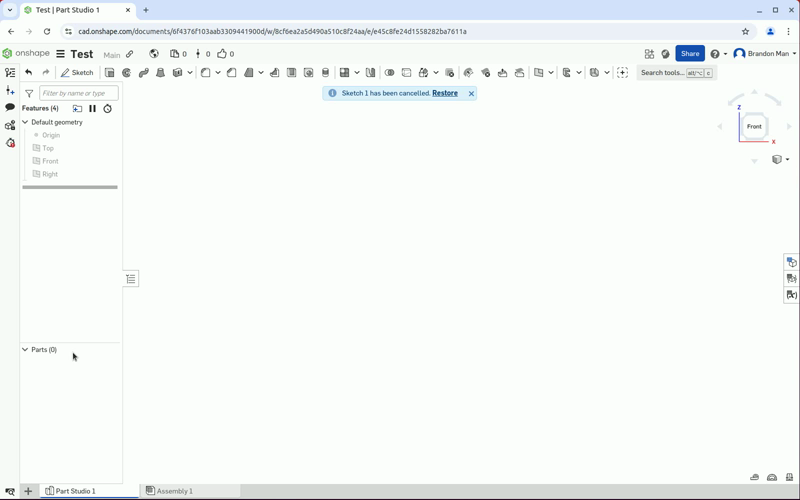
mouse_move(73, 352)
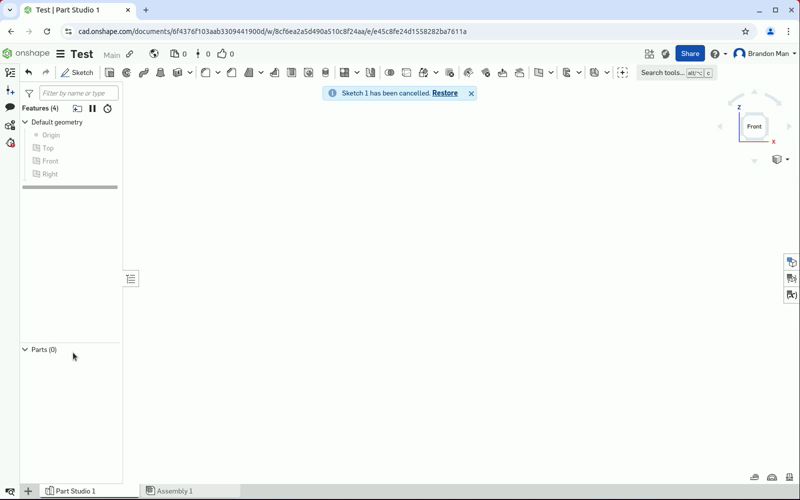
key(shift+y)
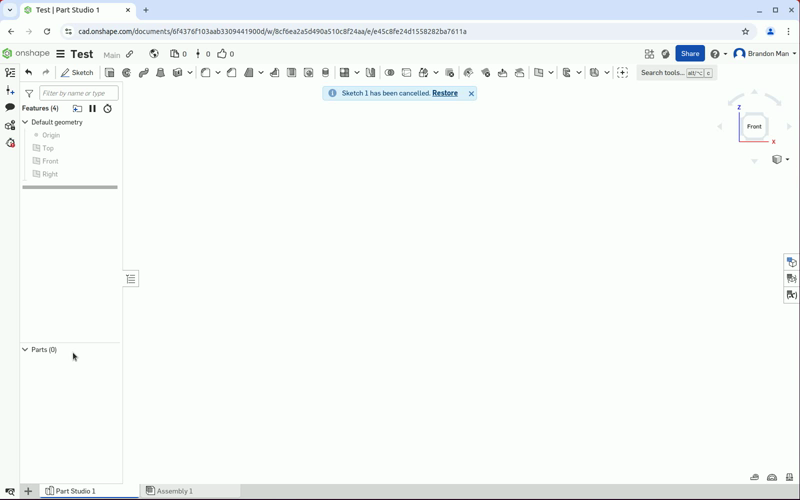
key(shift+s)
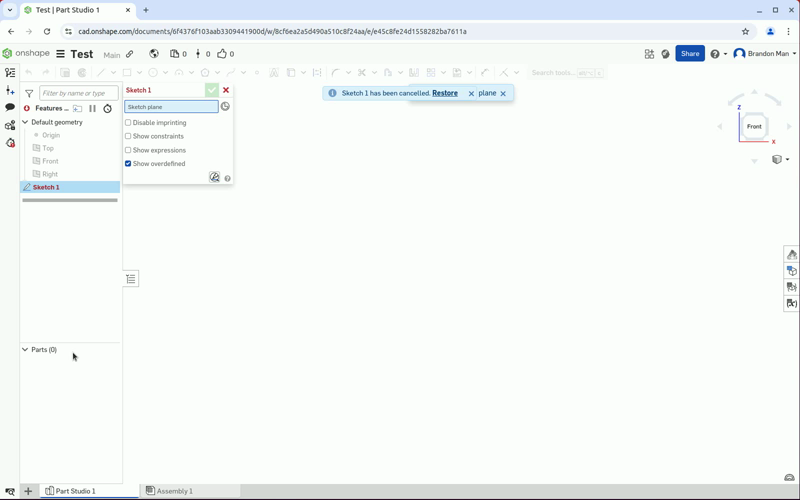
mouse_move(73, 163)
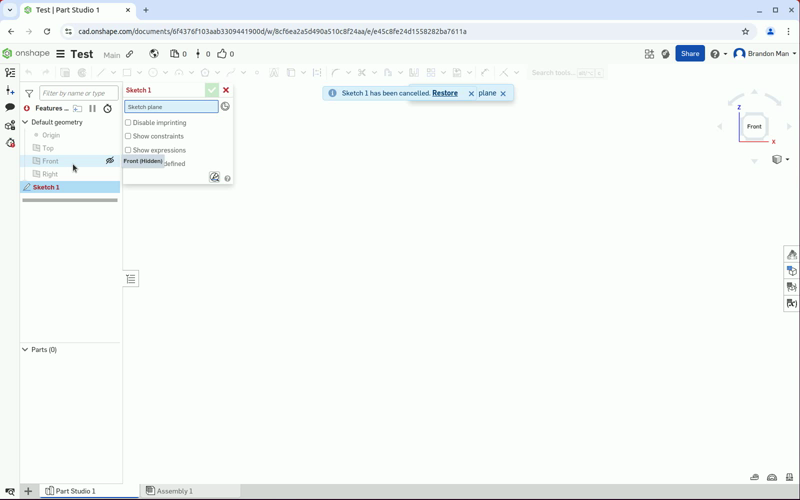
click(73, 163)
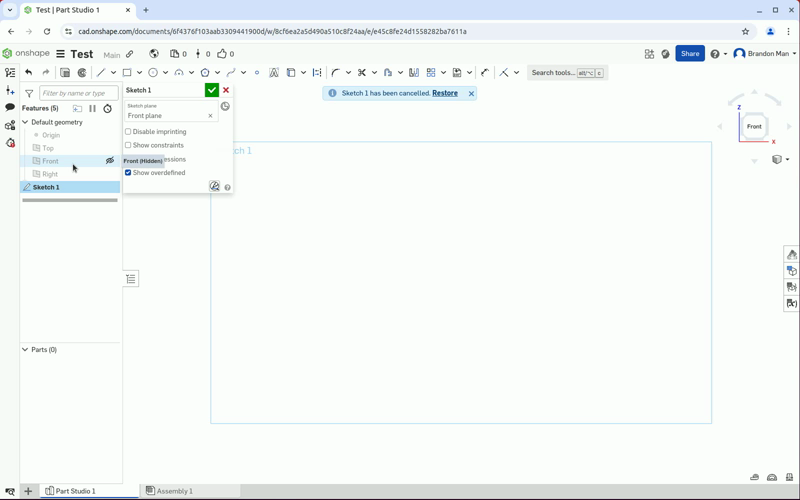
mouse_move(73, 352)
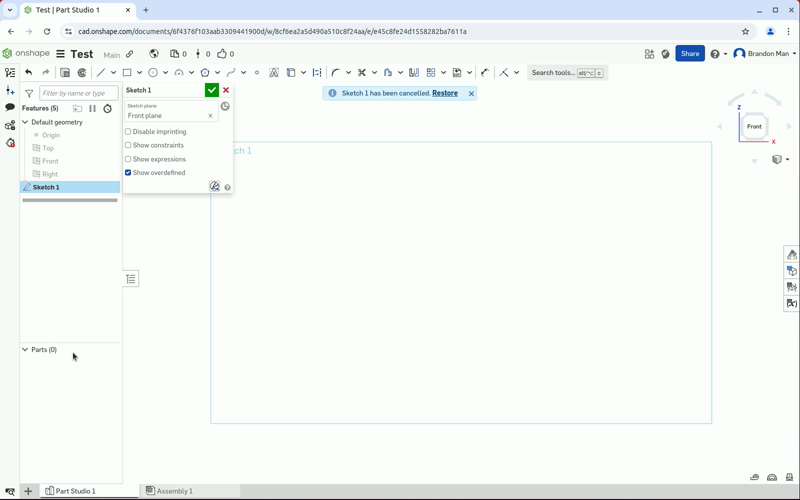
key(y)
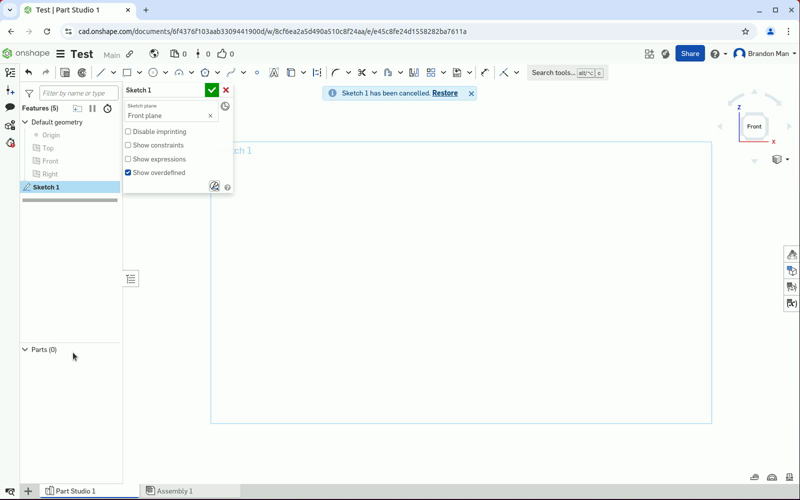
key(c)
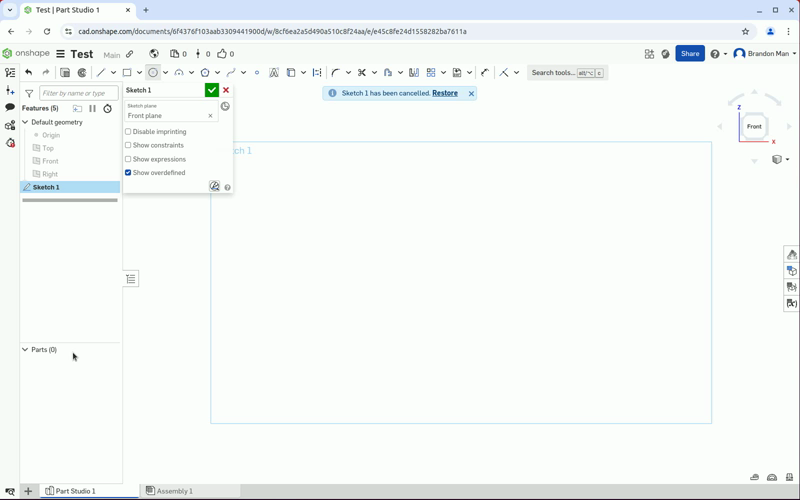
key_down(shift)
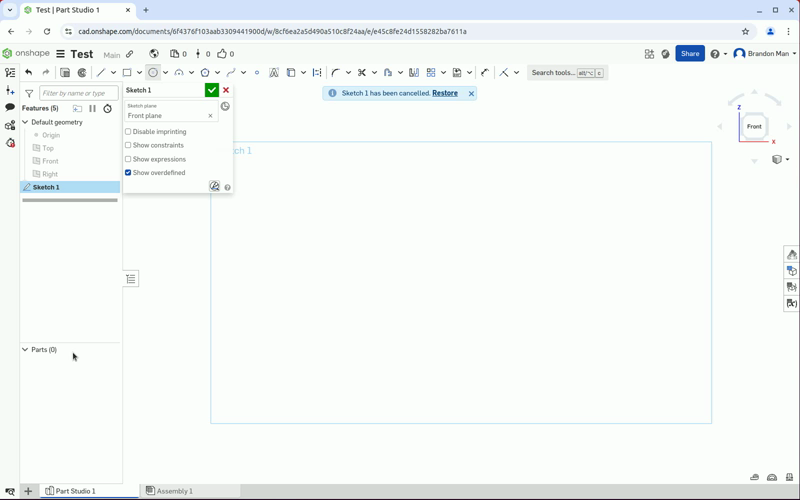
mouse_move(461, 282)
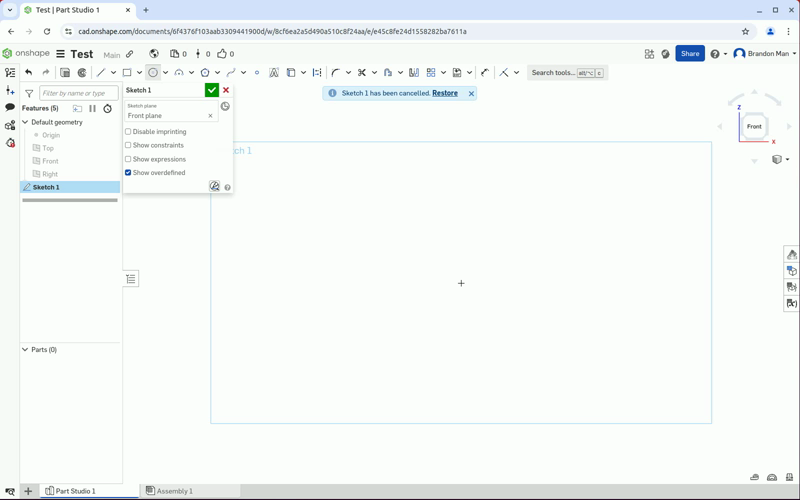
click(461, 282)
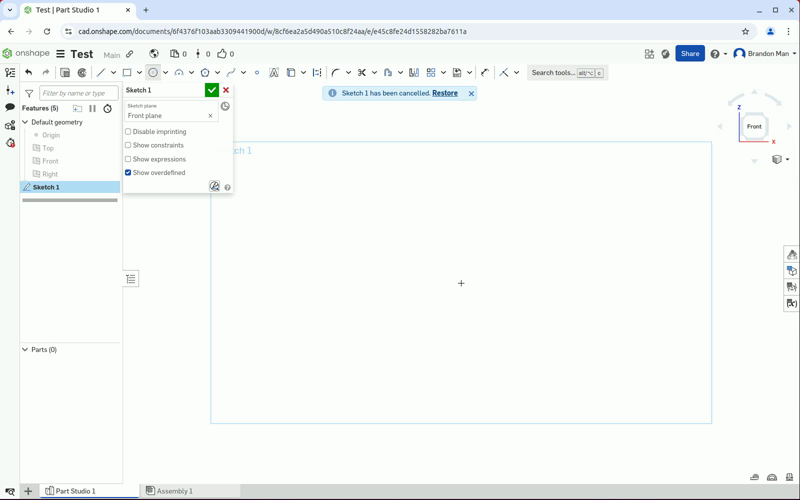
key_up(shift)
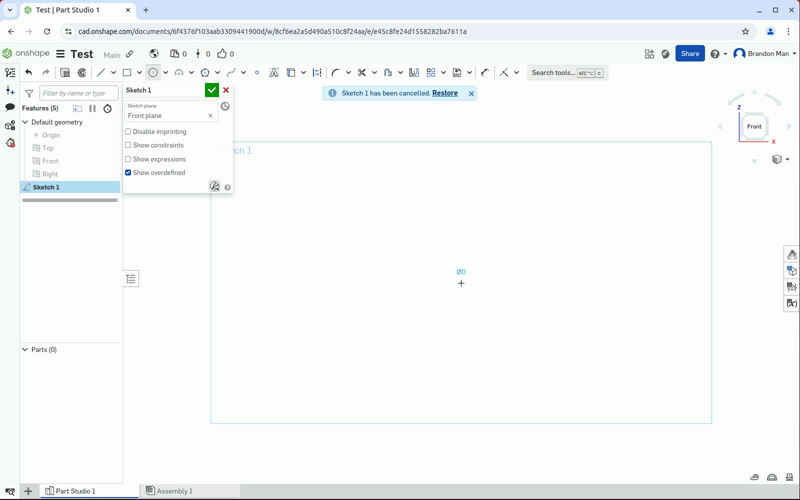
mouse_move(521, 282)
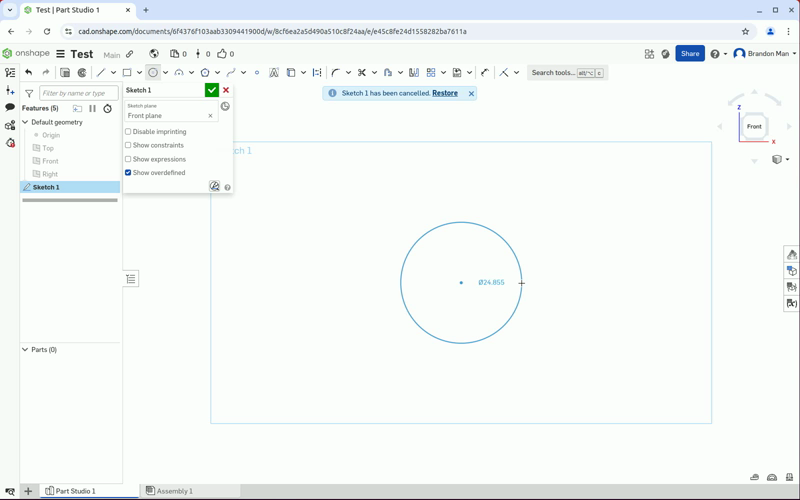
click(521, 282)
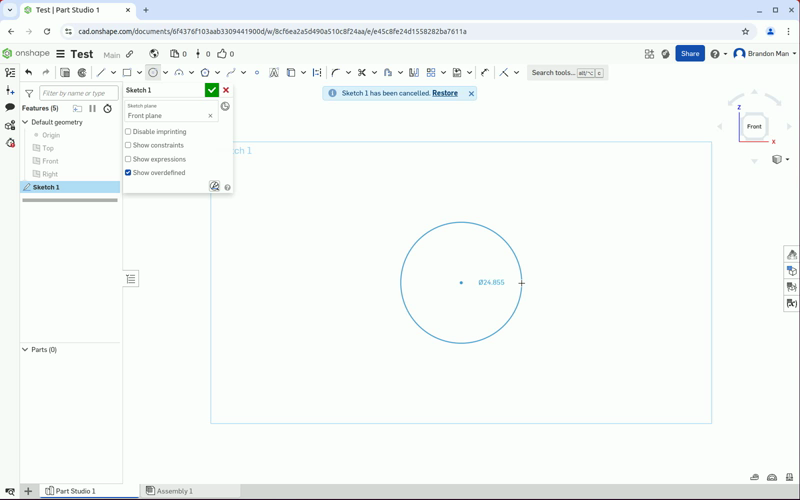
key(esc)
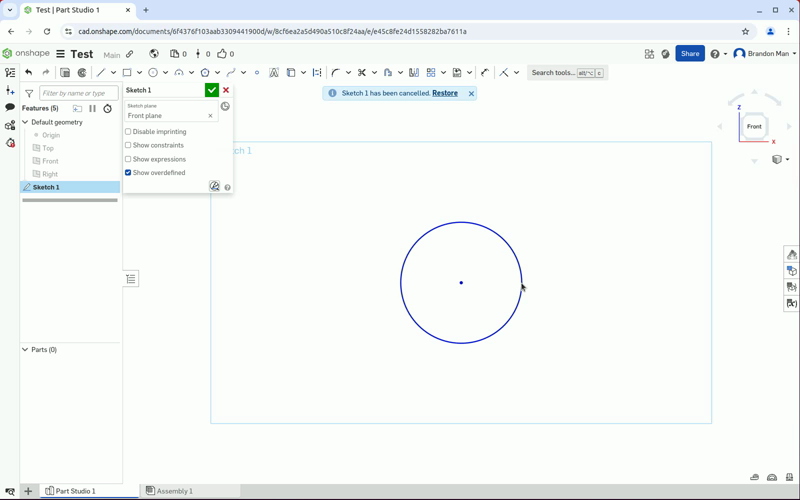
mouse_move(490, 263)
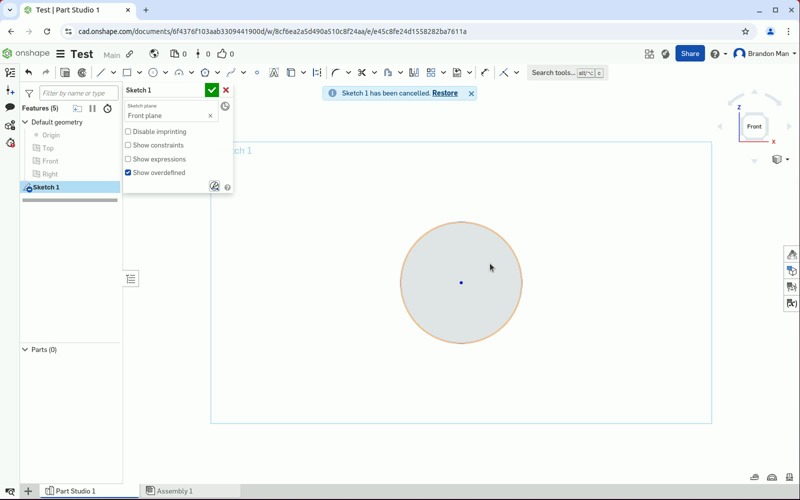
click(490, 263)
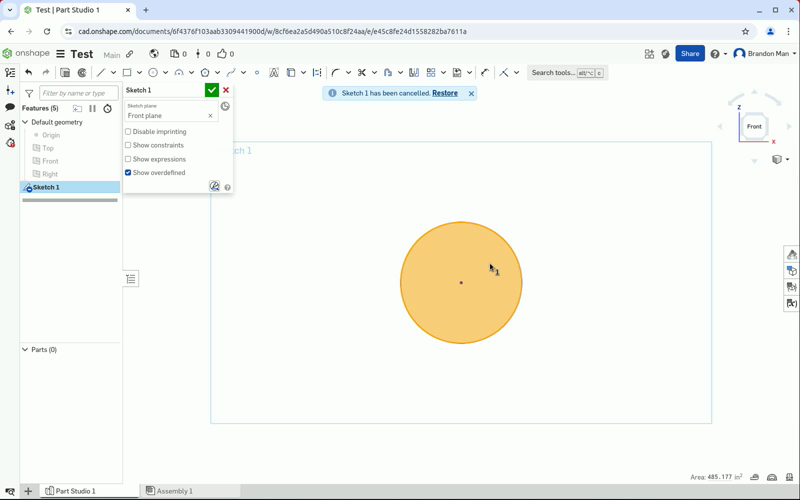
mouse_move(73, 352)
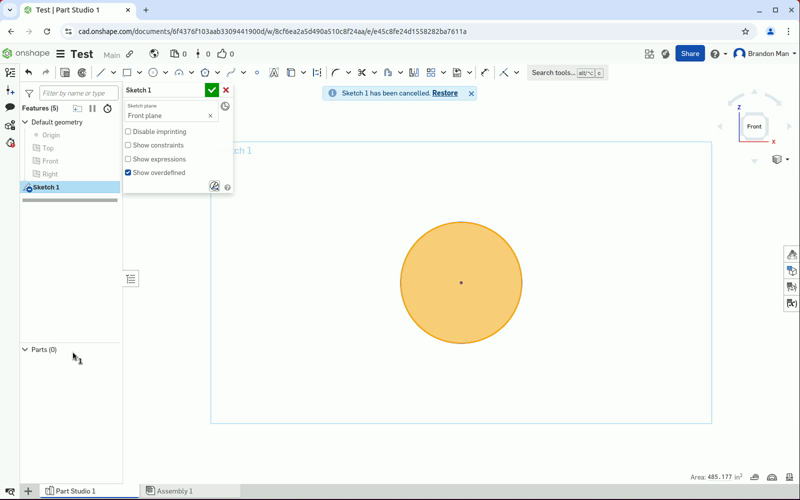
key(shift+y)
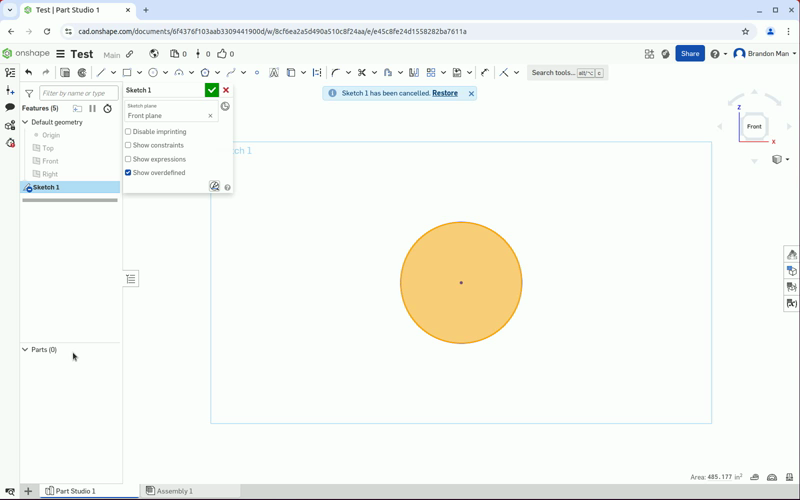
key(shift+e)
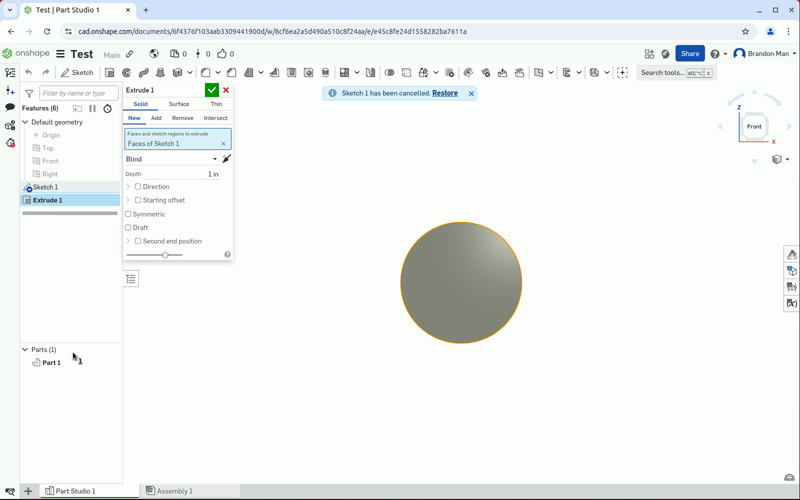
mouse_move(143, 106)
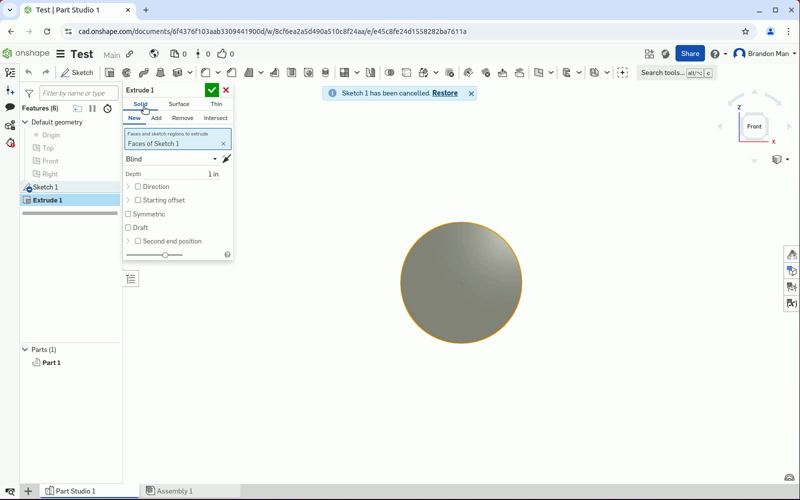
click(143, 106)
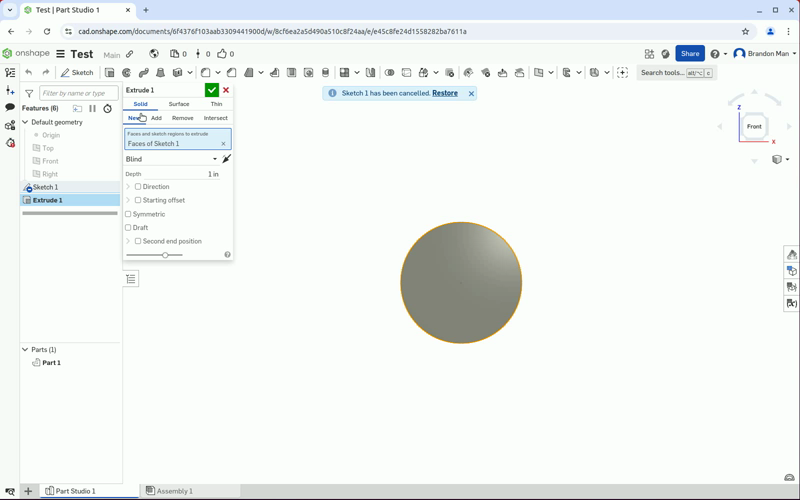
mouse_move(137, 120)
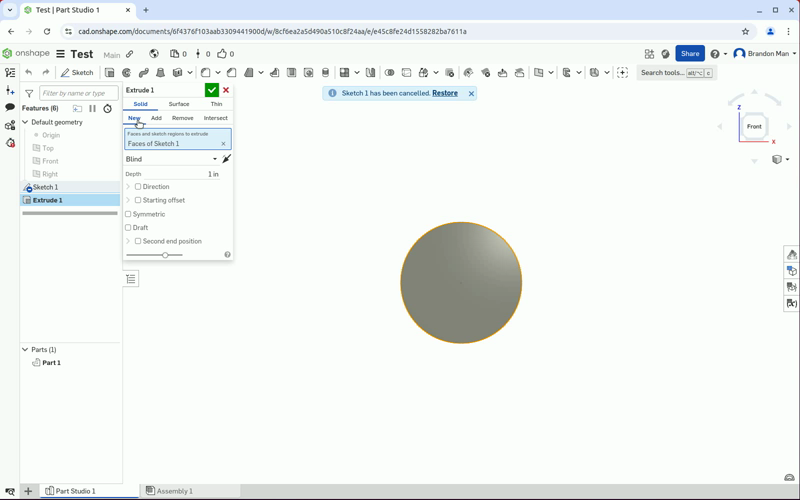
click(137, 120)
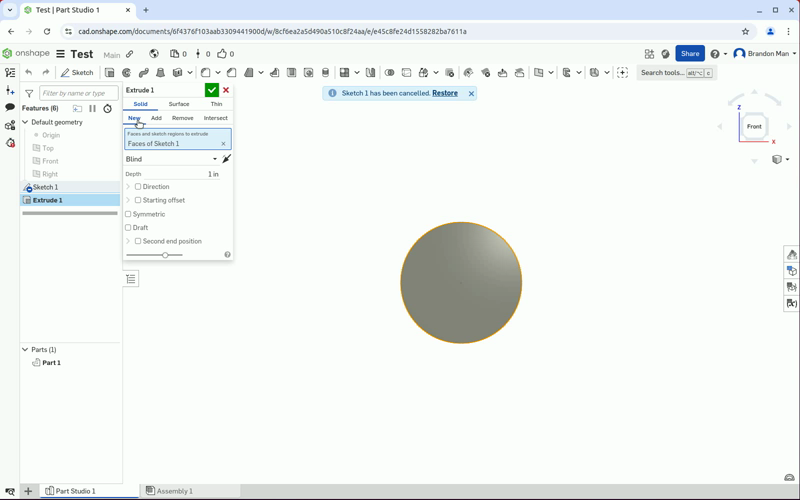
key(tab, 4)
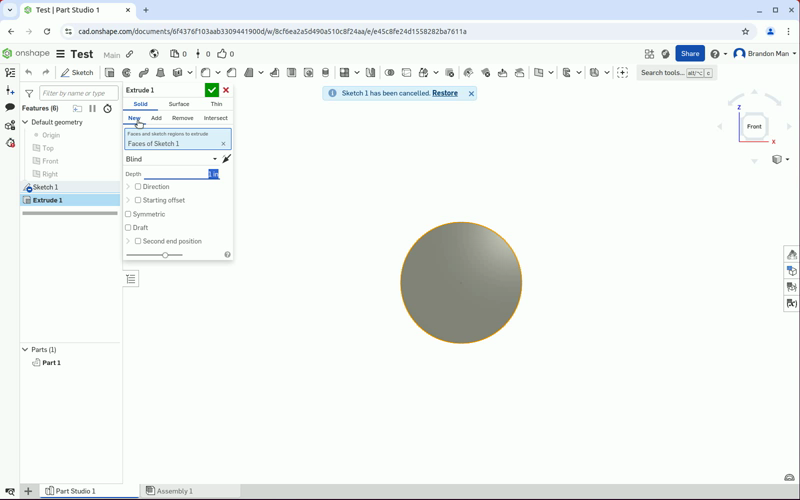
text(3.37)
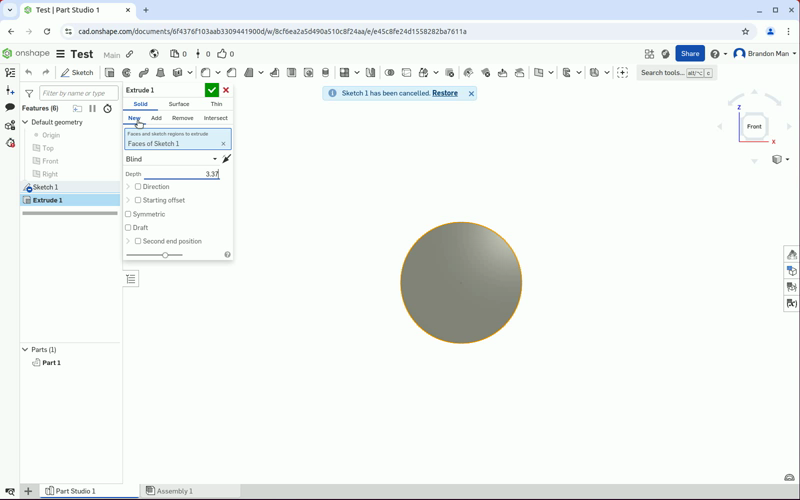
key(enter)
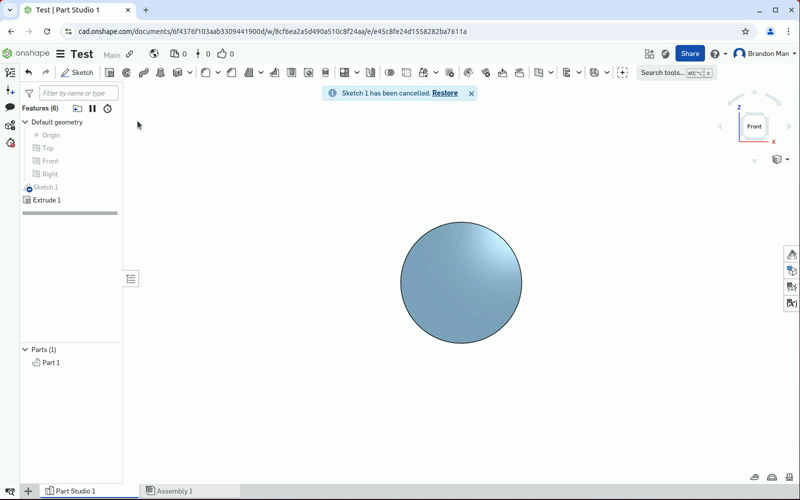
key(shift+h)
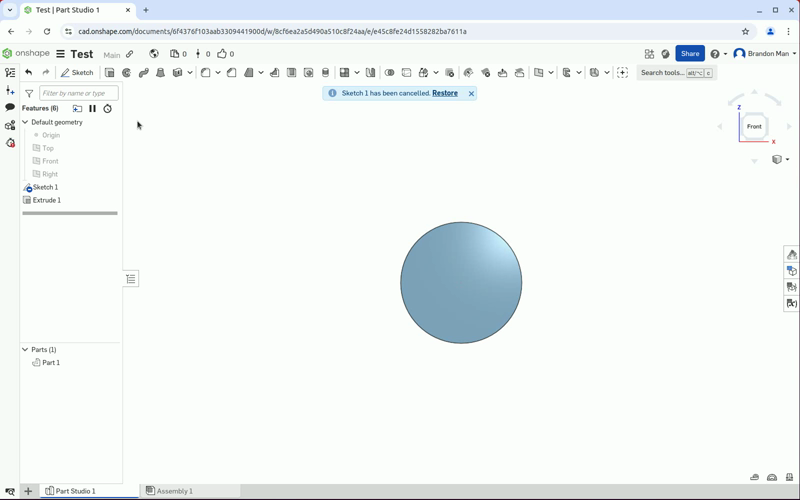
key(shift+h)
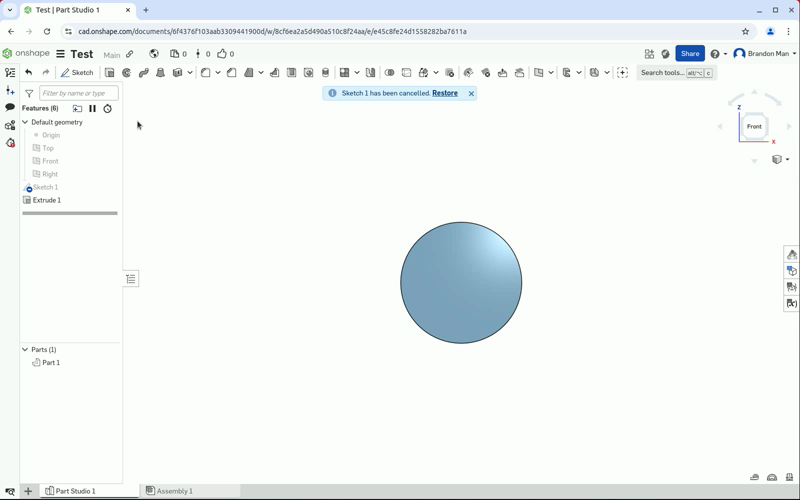
mouse_move(73, 189)
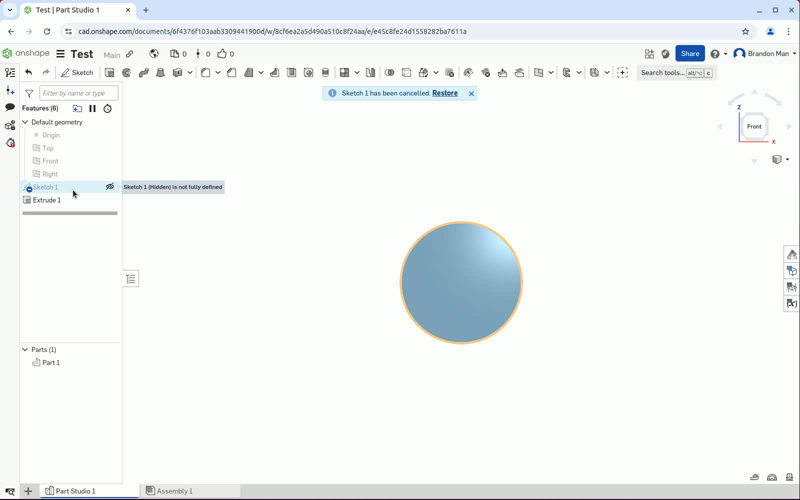
click(73, 189)
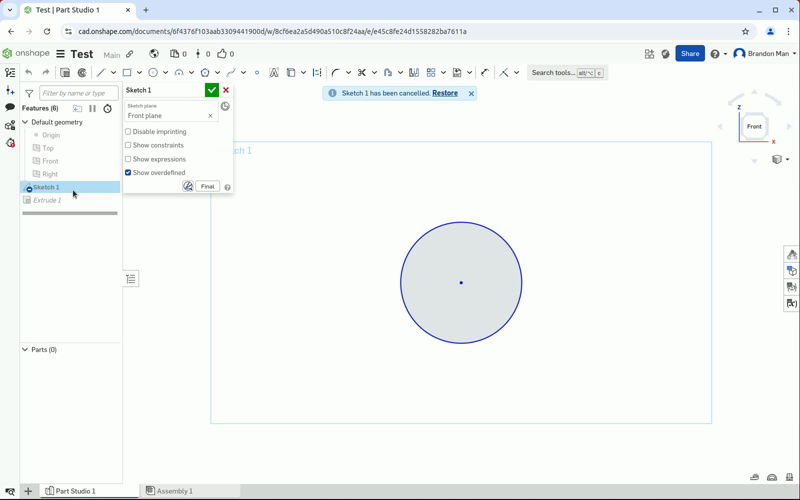
mouse_move(229, 92)
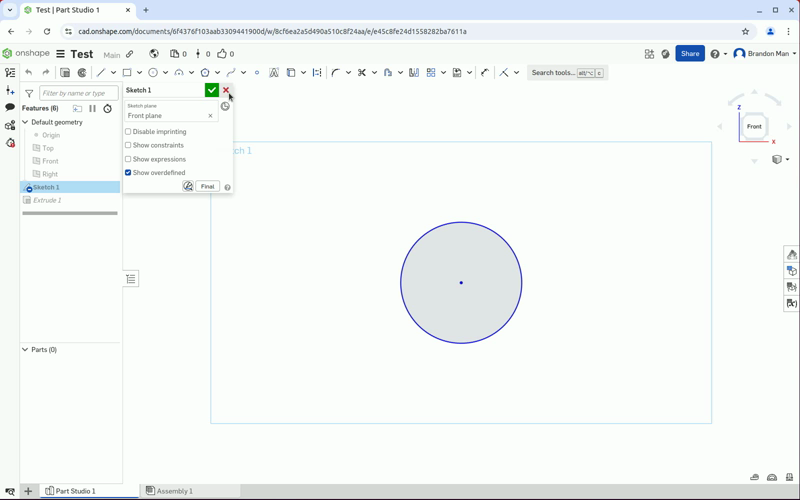
click(229, 92)
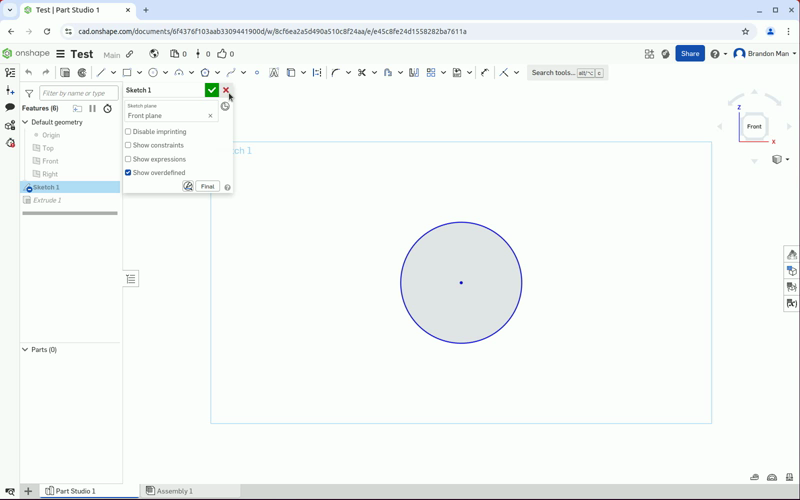
key(shift+s)
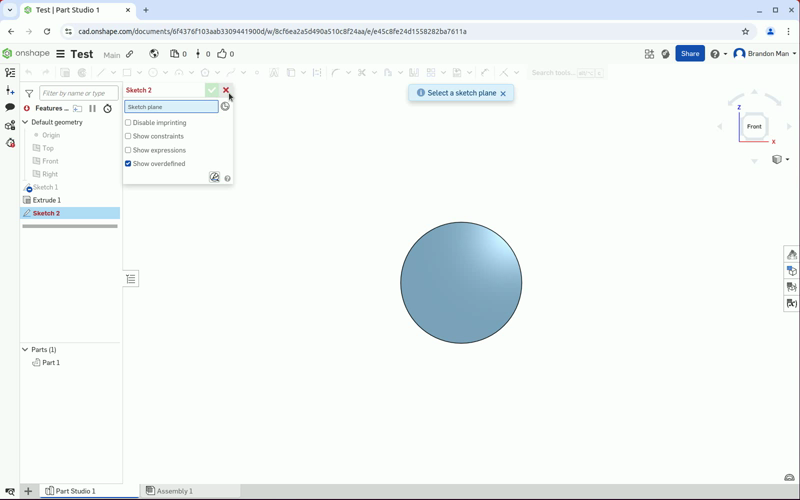
mouse_move(73, 163)
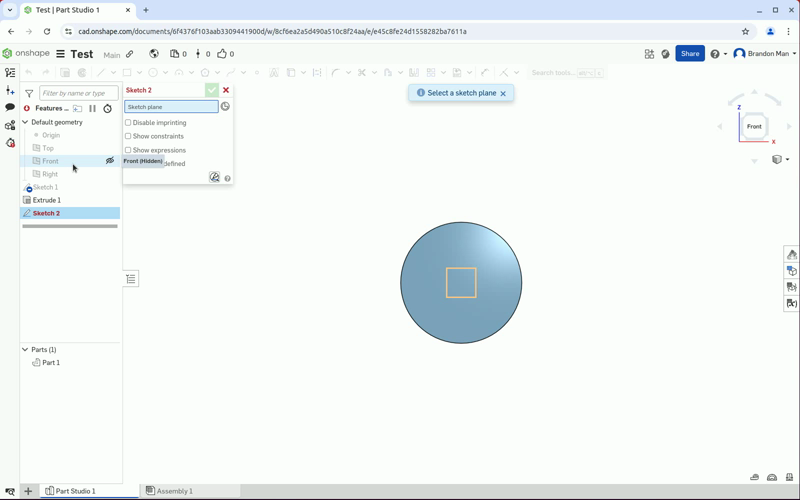
click(73, 163)
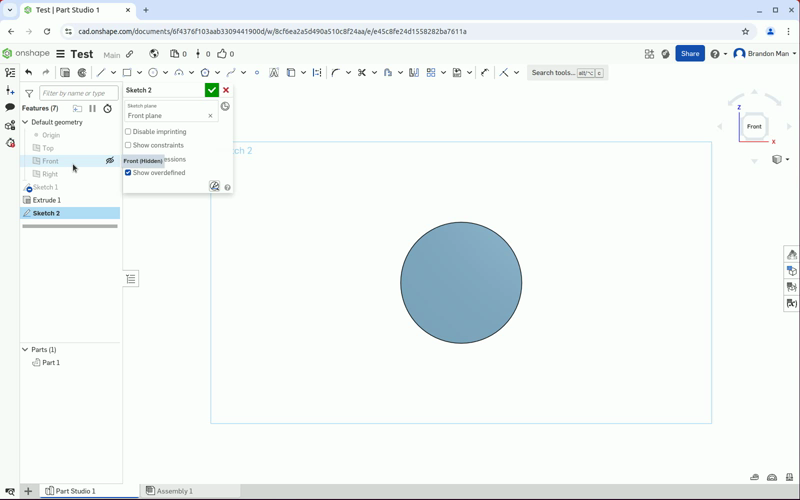
mouse_move(73, 352)
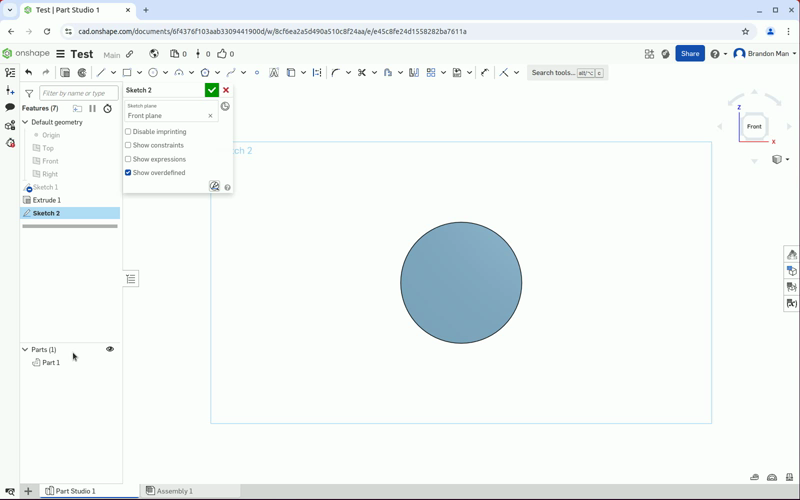
key(y)
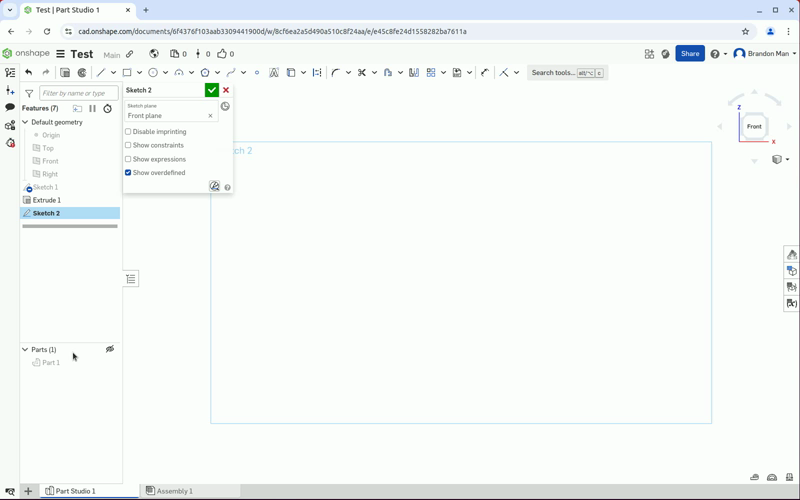
key(l)
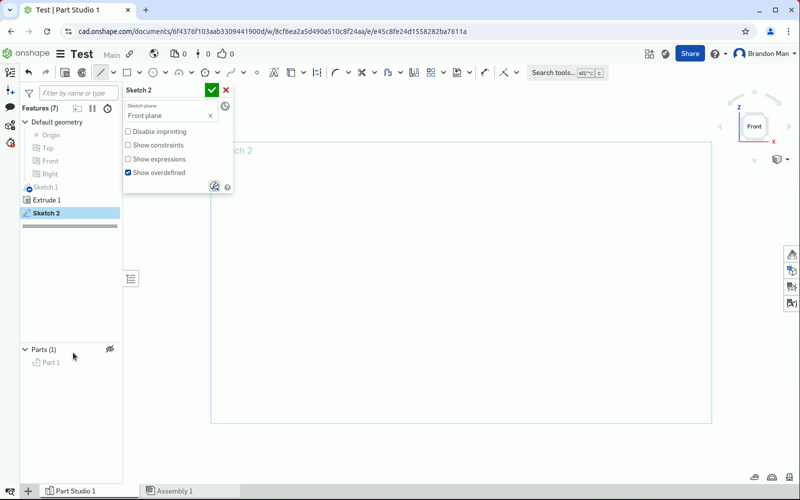
key_down(shift)
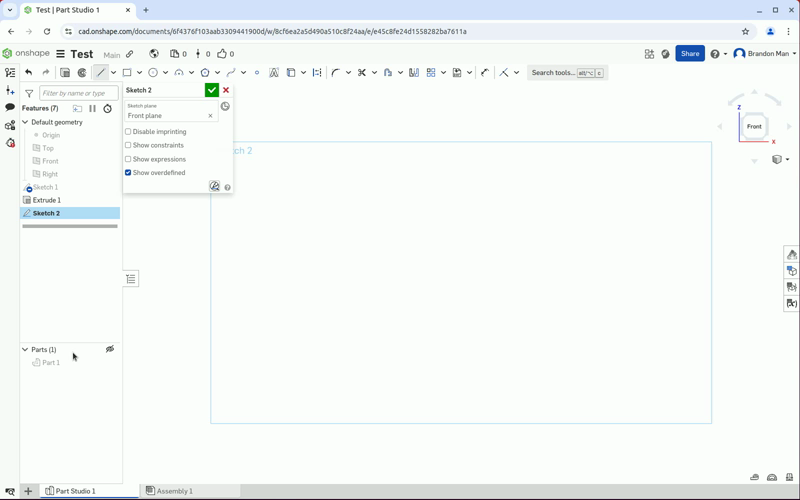
mouse_move(443, 340)
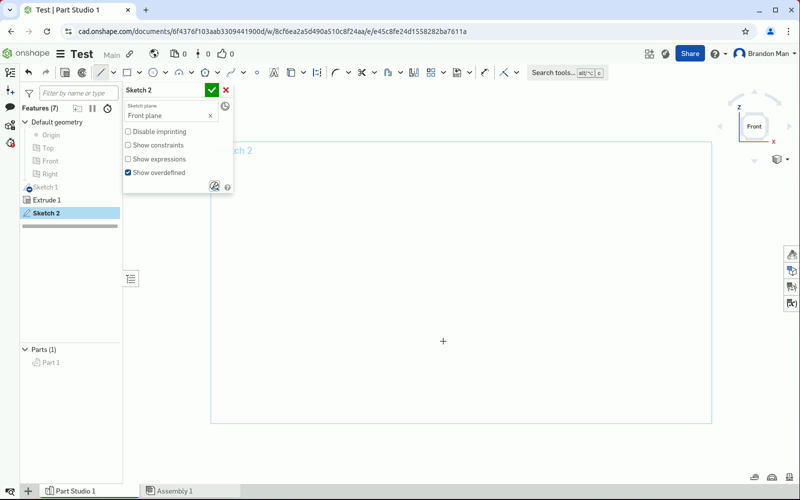
click(443, 340)
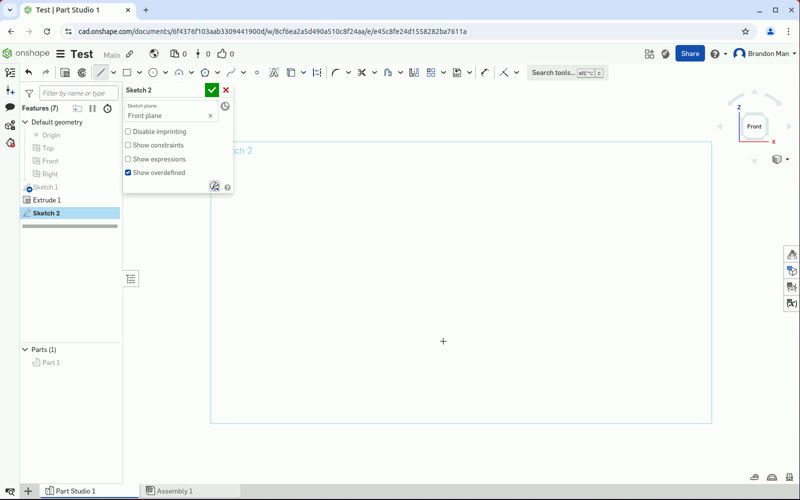
key_up(shift)
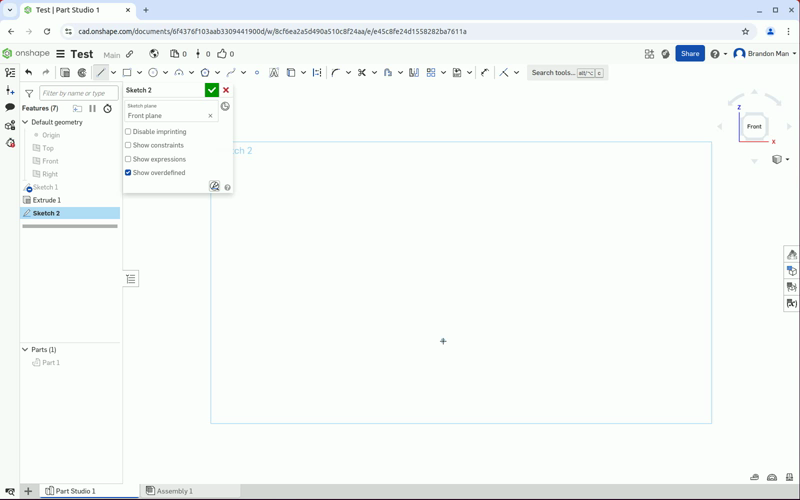
key_down(shift)
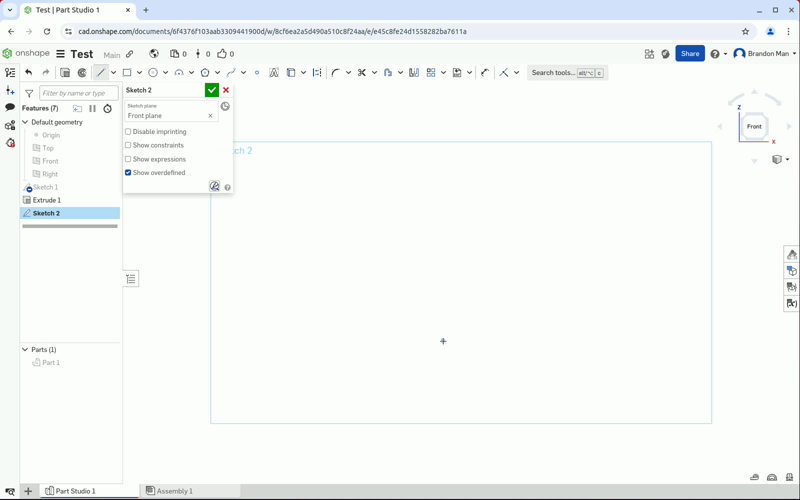
mouse_move(473, 340)
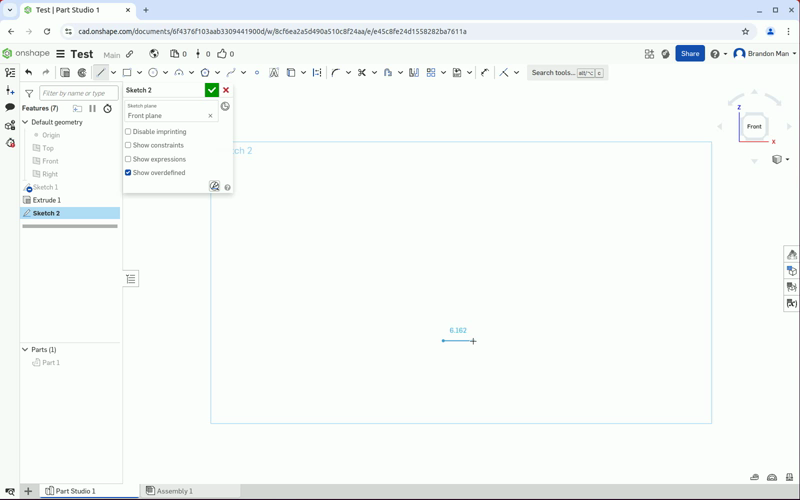
mouse_move(477, 340)
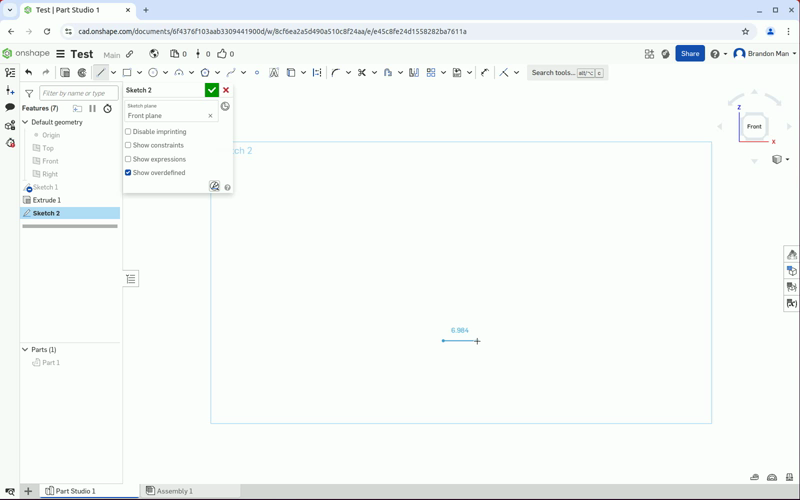
click(477, 340)
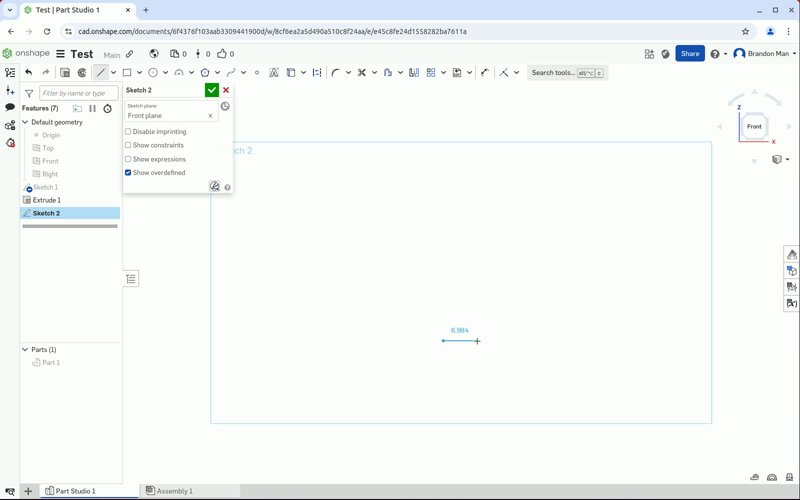
key_up(shift)
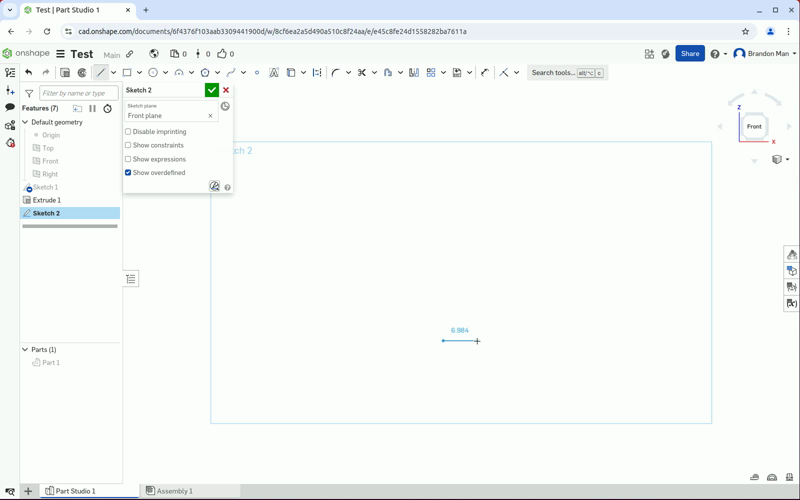
key_down(shift)
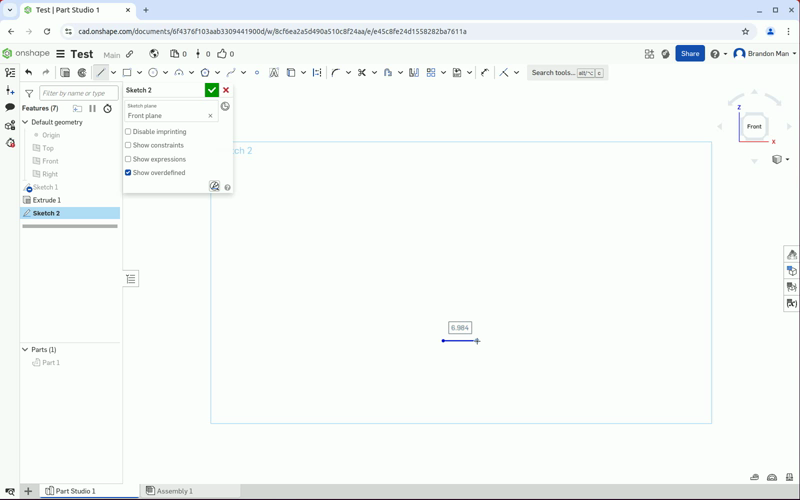
mouse_move(477, 224)
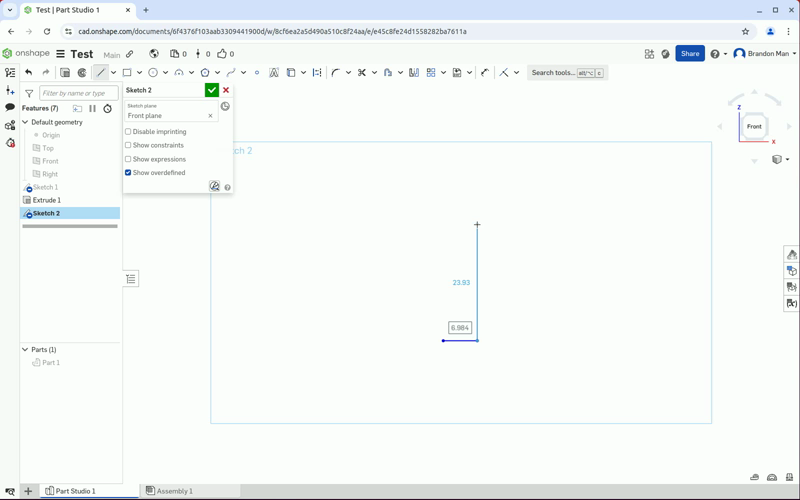
click(477, 224)
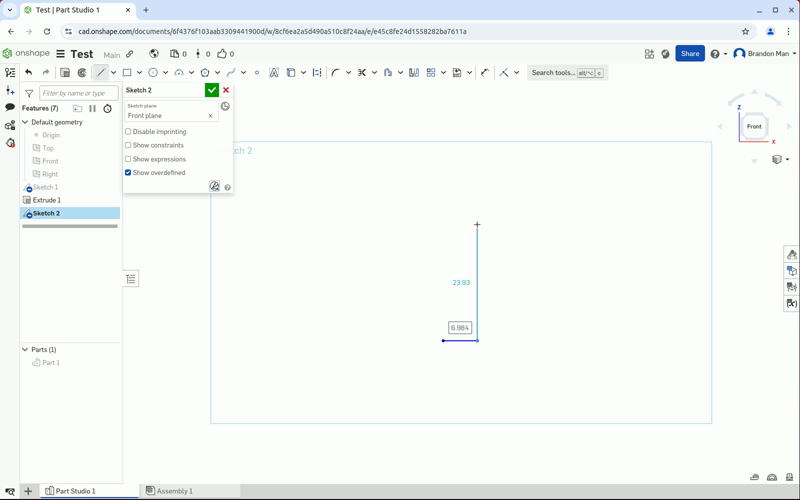
key_up(shift)
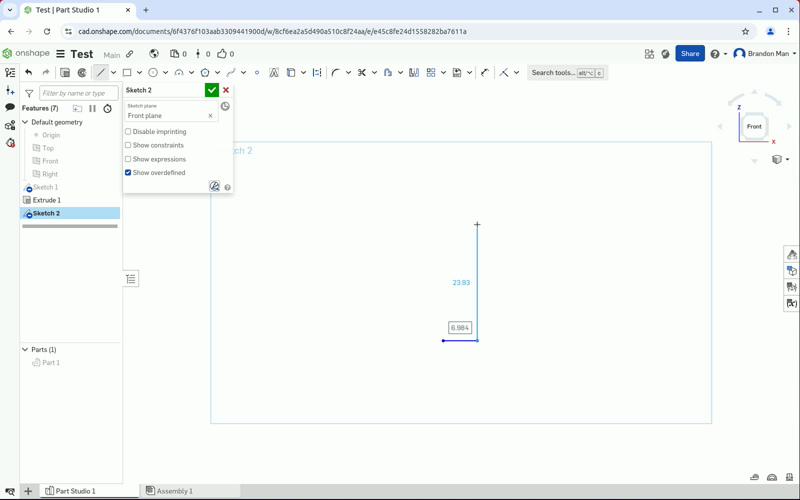
key_down(shift)
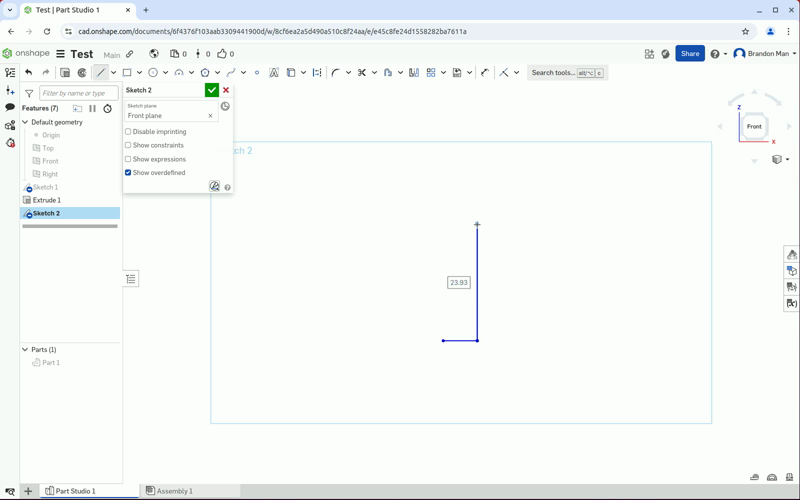
mouse_move(507, 224)
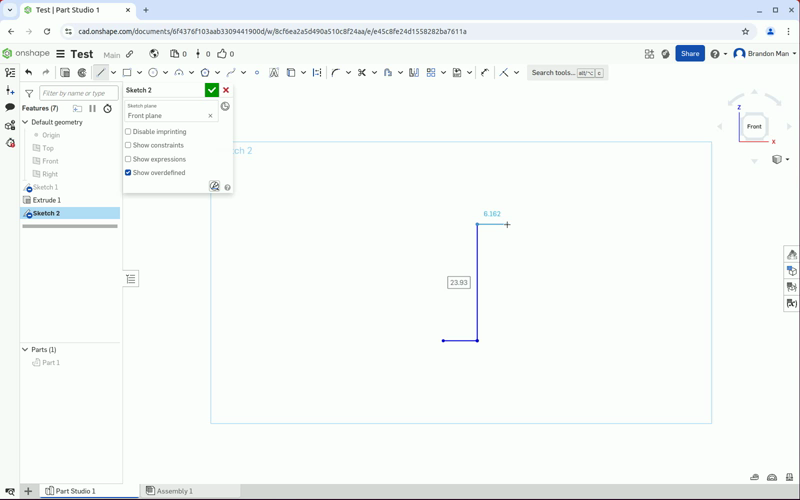
mouse_move(443, 224)
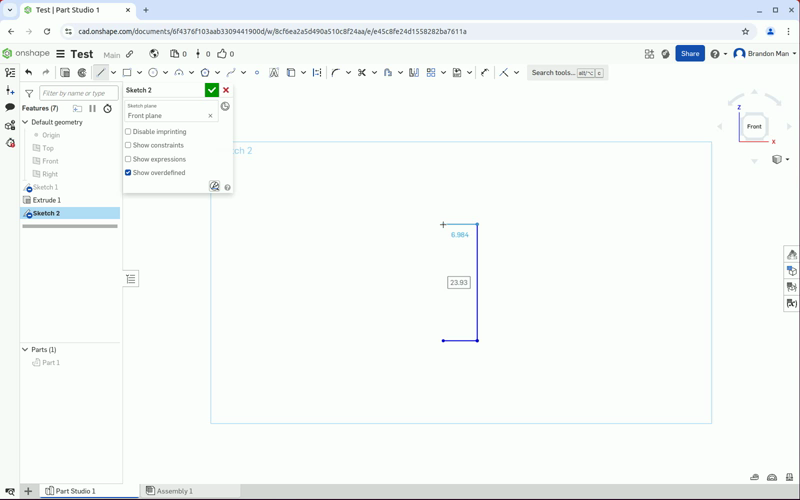
click(443, 224)
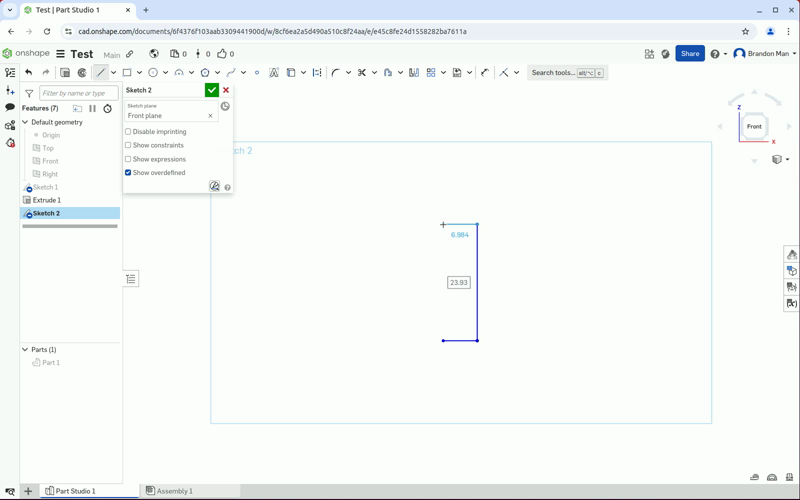
key_up(shift)
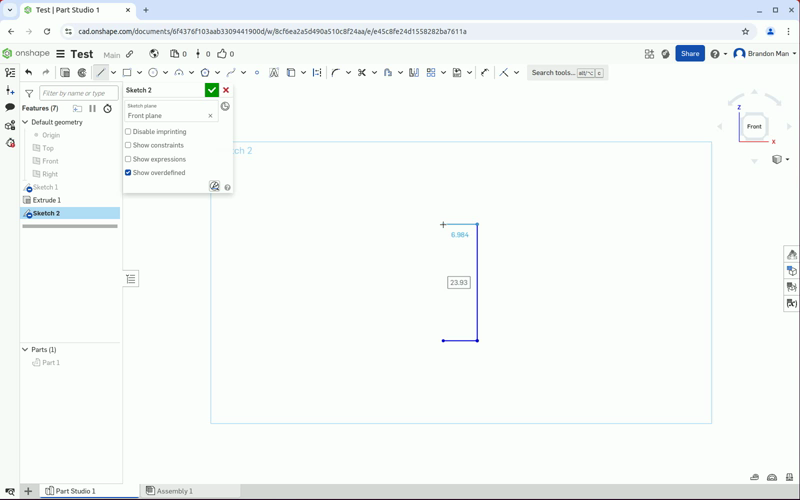
key_down(shift)
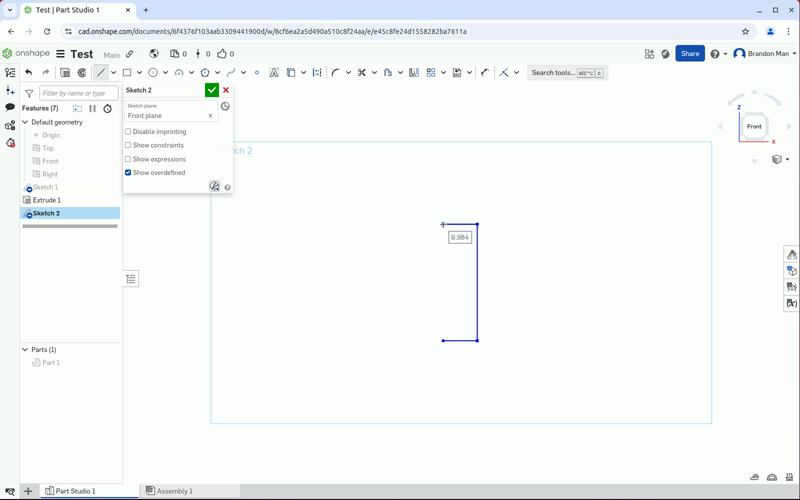
mouse_move(443, 340)
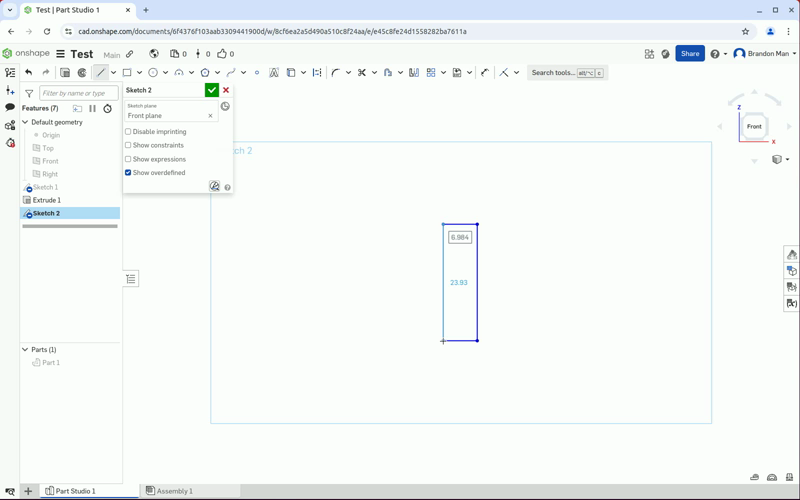
key_up(shift)
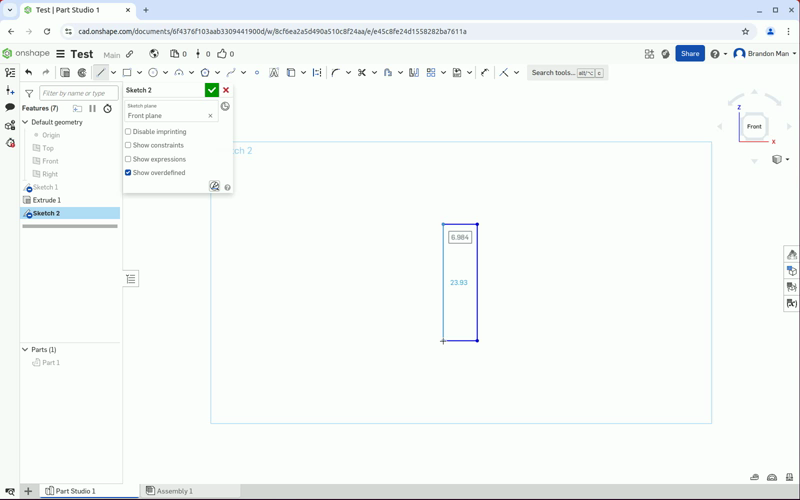
click(443, 340)
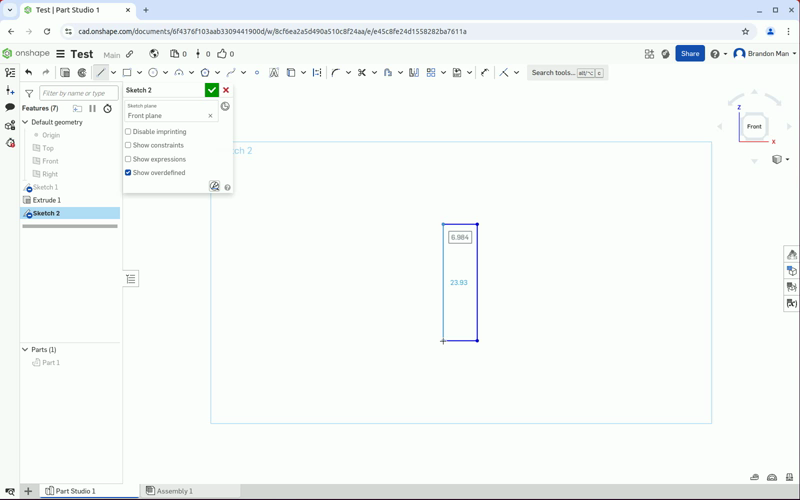
key(esc)
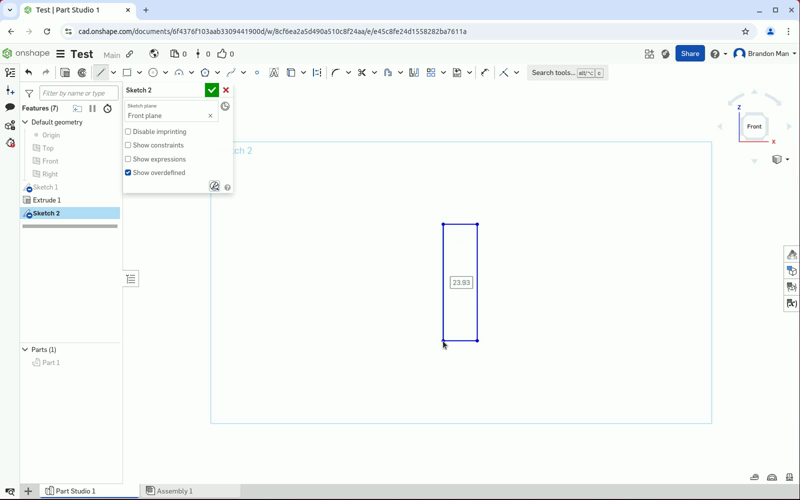
mouse_move(473, 294)
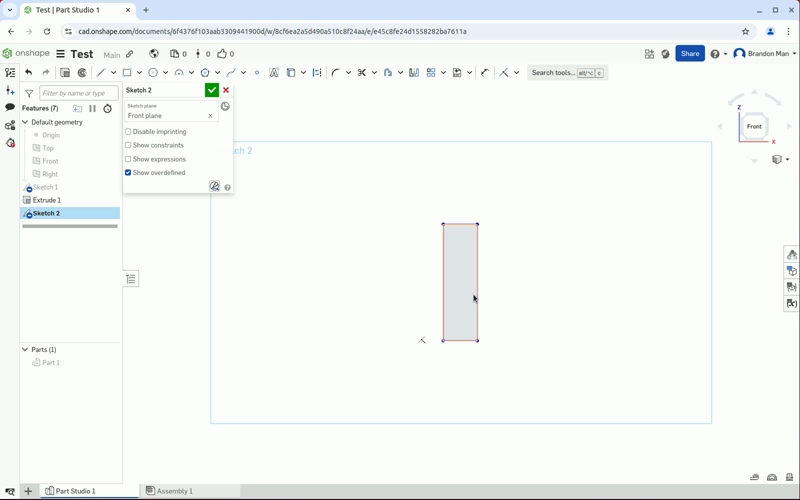
click(473, 294)
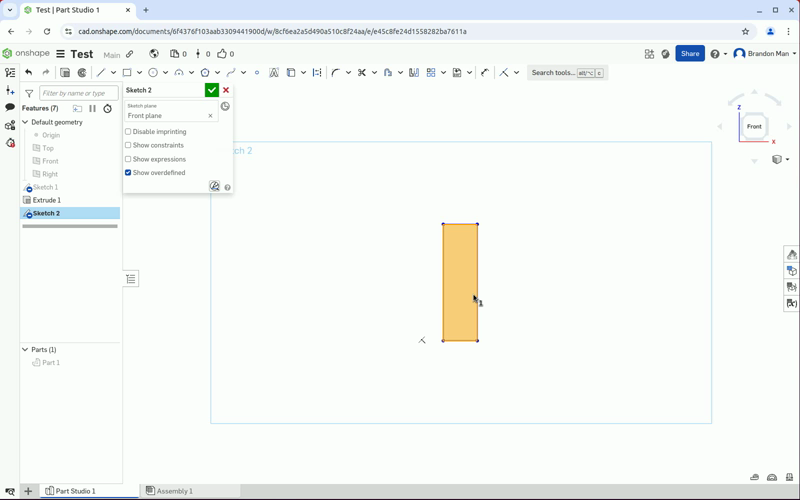
mouse_move(73, 352)
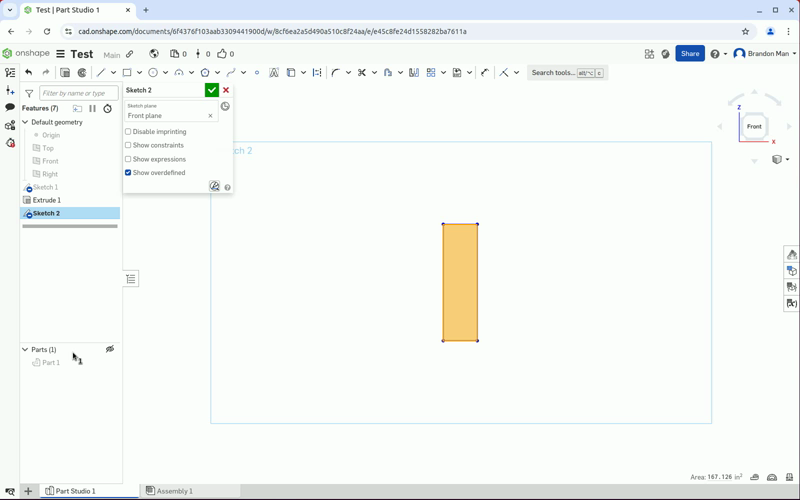
key(shift+y)
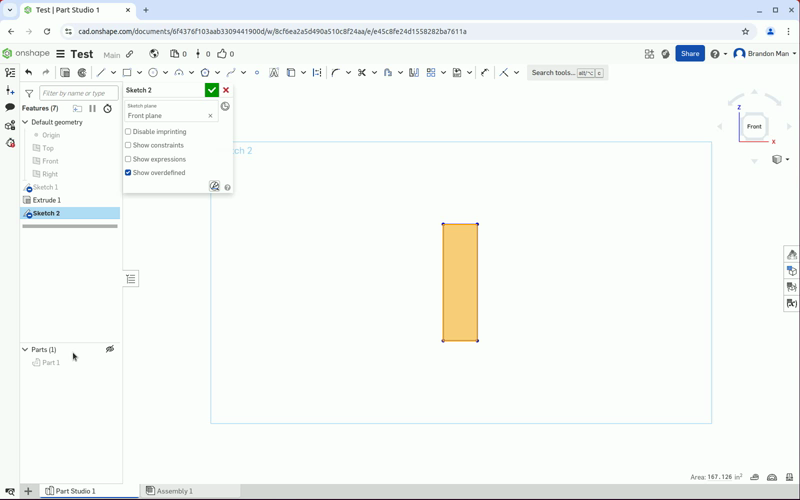
key(shift+e)
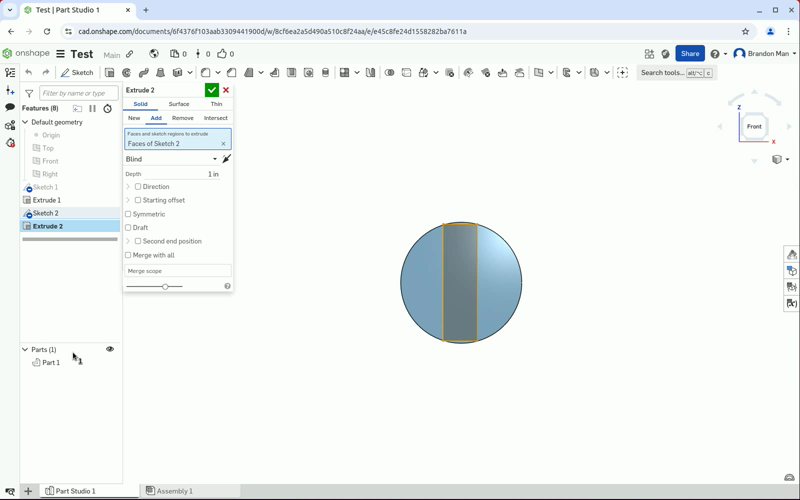
mouse_move(143, 106)
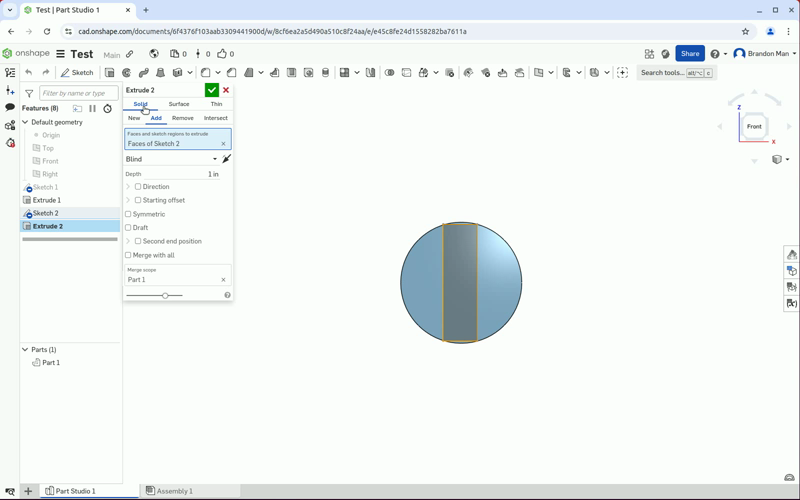
click(143, 106)
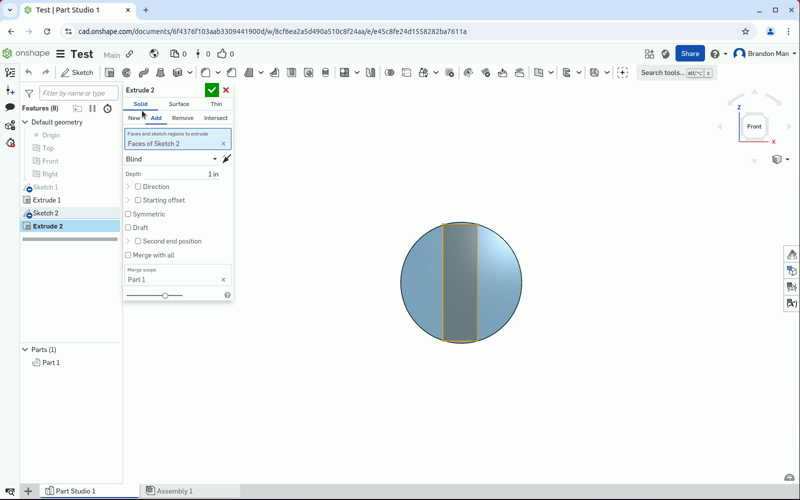
mouse_move(137, 120)
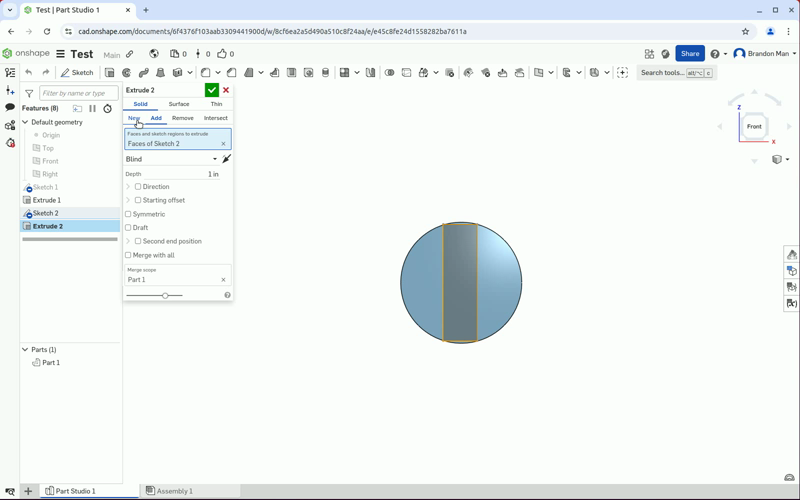
click(137, 120)
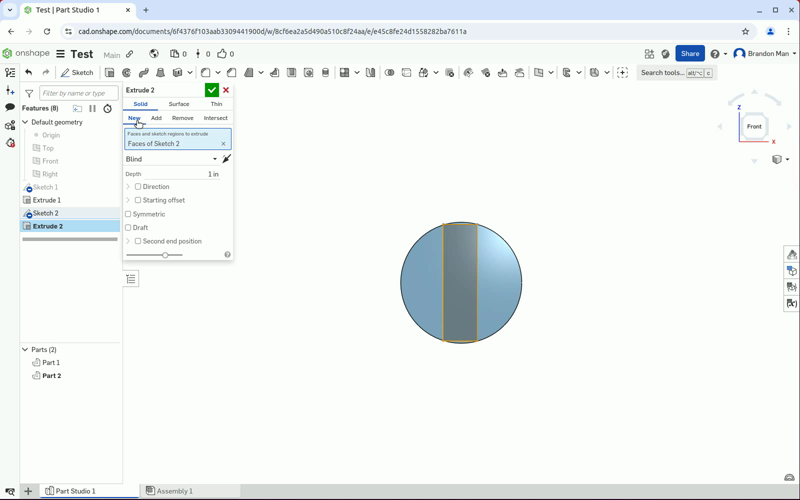
key(tab, 4)
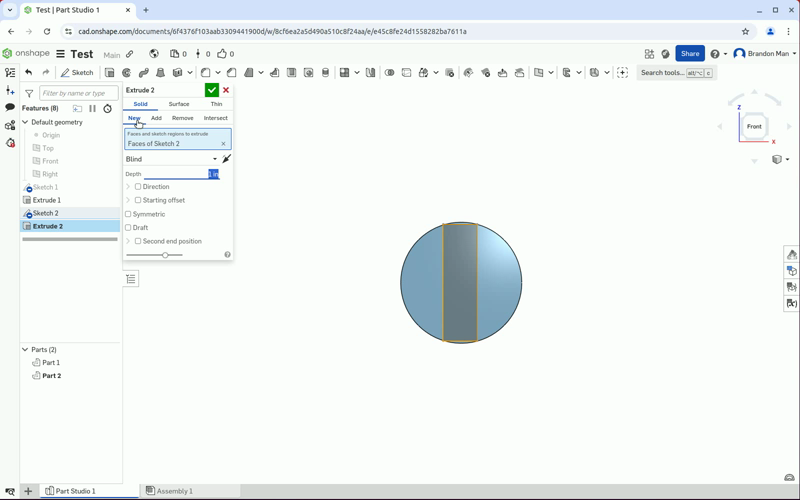
text(-13.961)
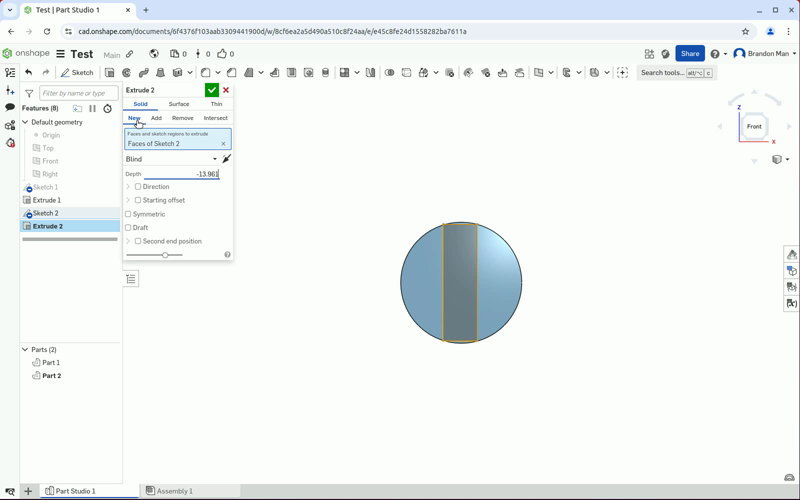
key(enter)
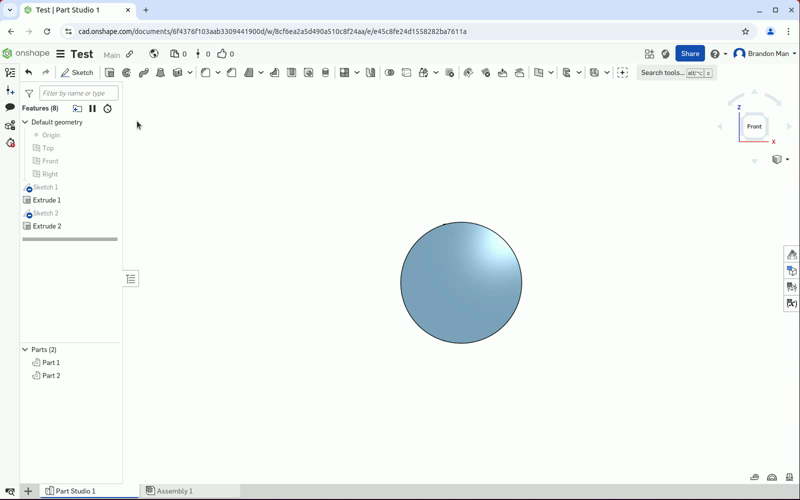
key(shift+h)
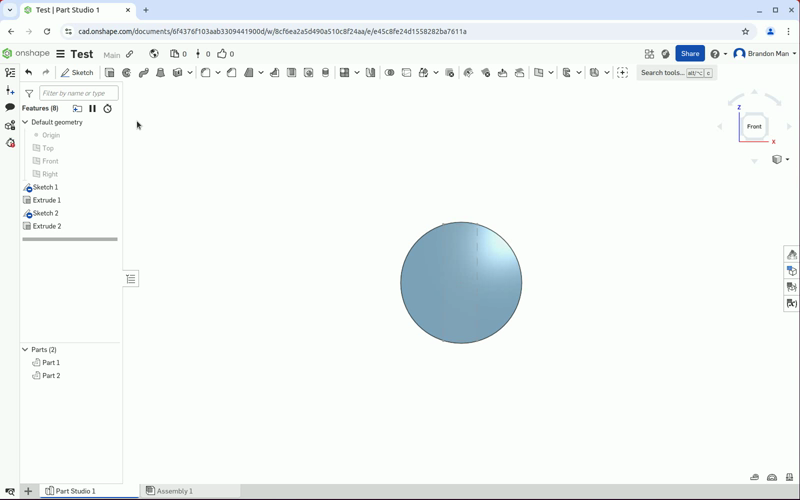
key(shift+h)
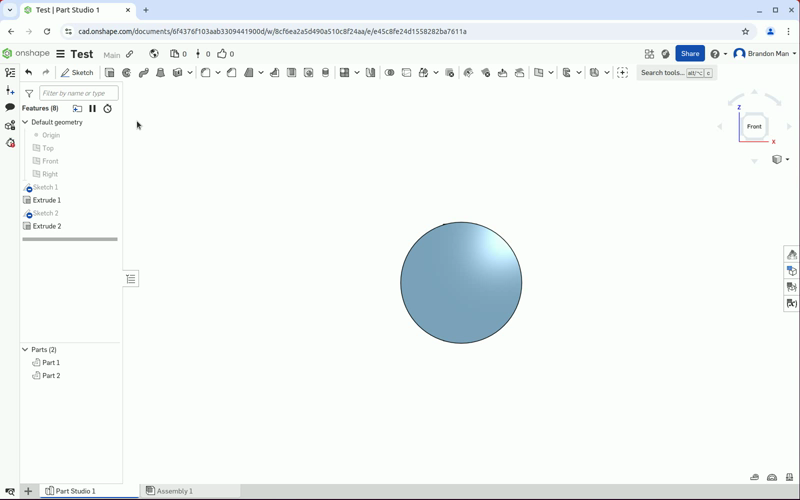
mouse_move(73, 189)
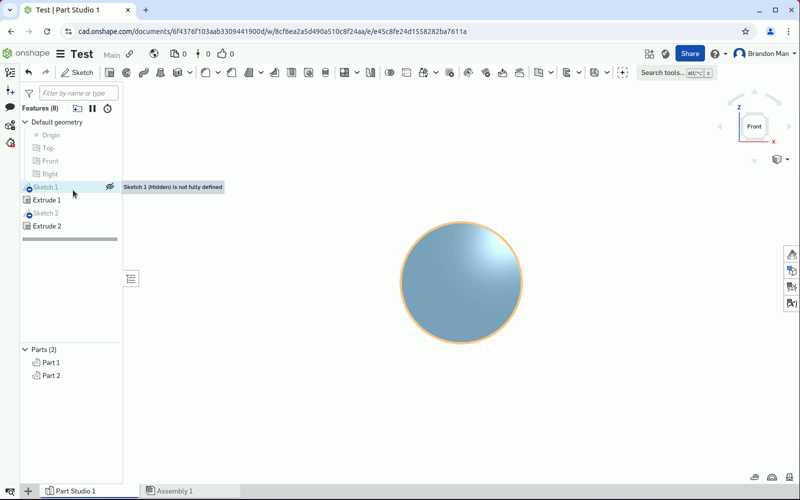
click(73, 189)
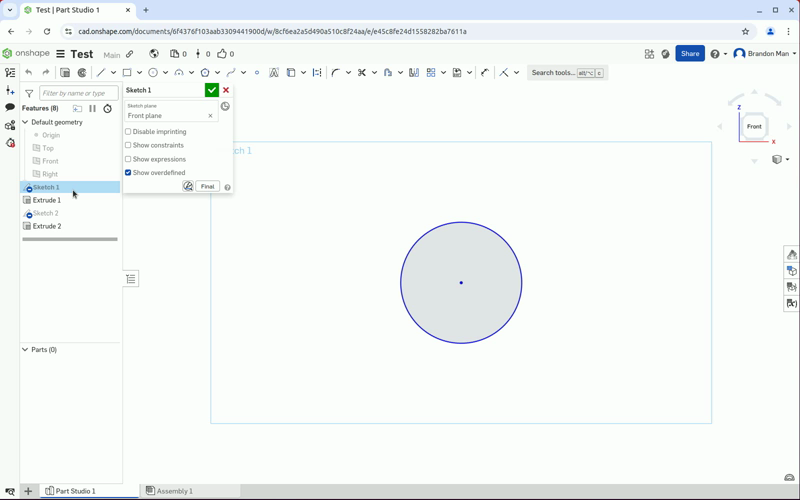
mouse_move(229, 92)
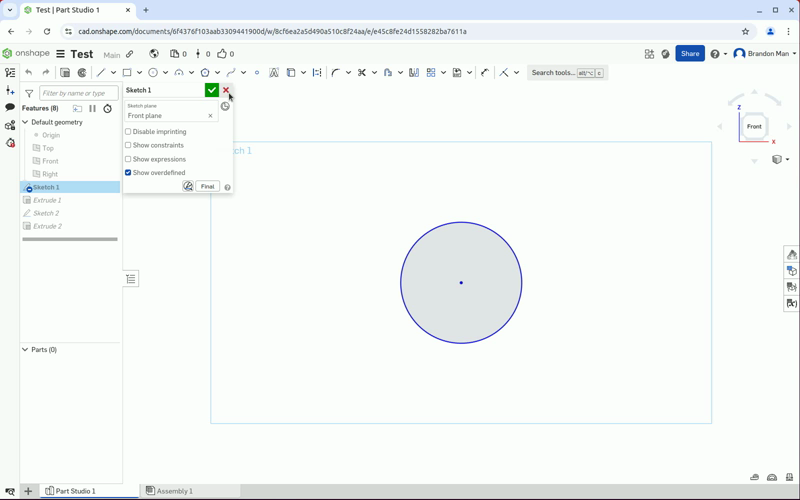
click(229, 92)
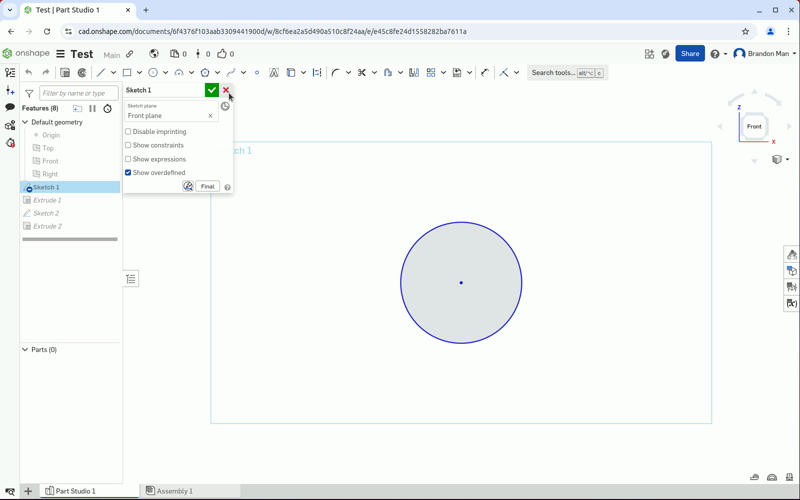
key(shift+s)
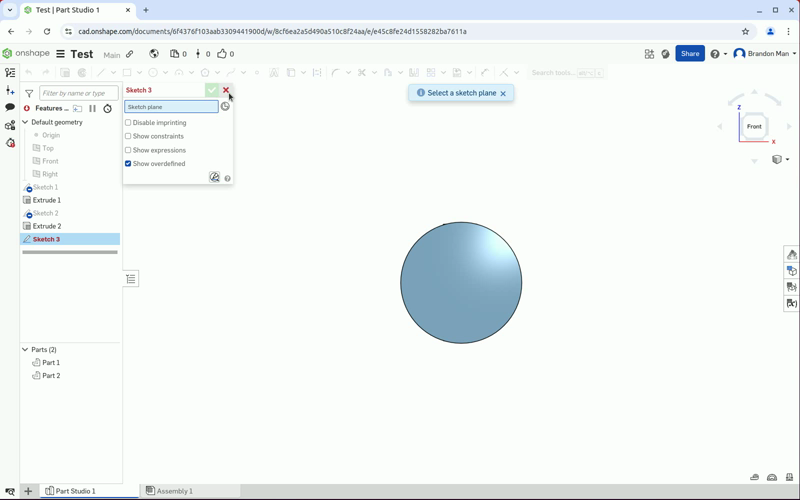
mouse_move(73, 163)
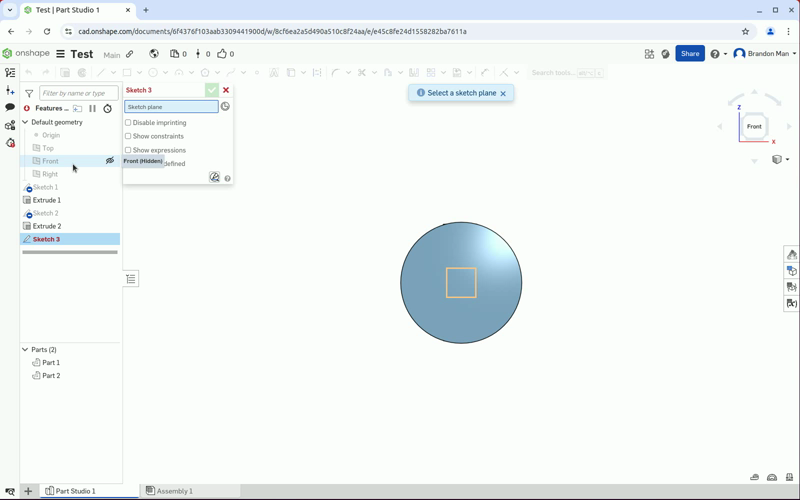
click(73, 163)
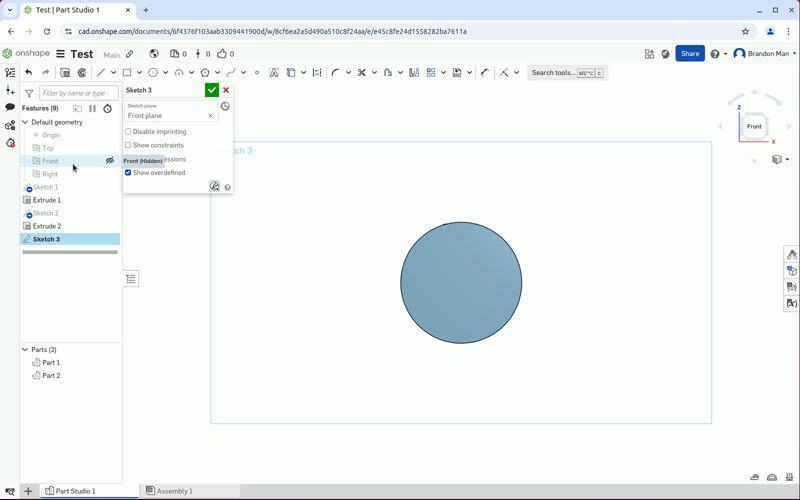
mouse_move(73, 352)
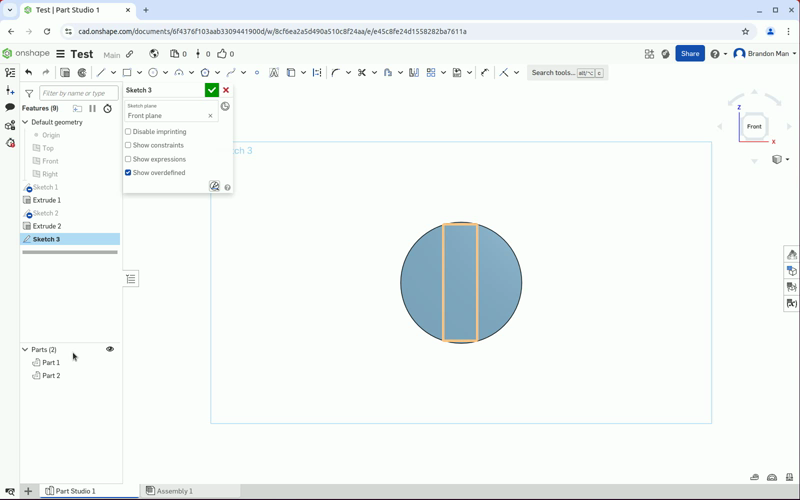
key(y)
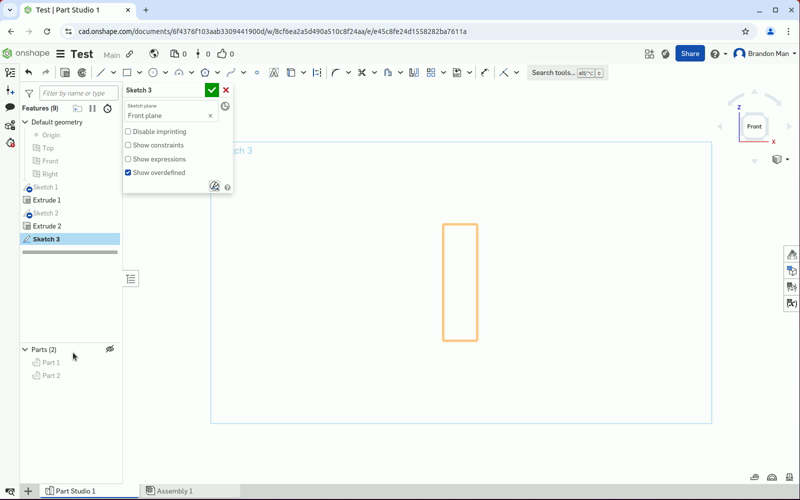
key(c)
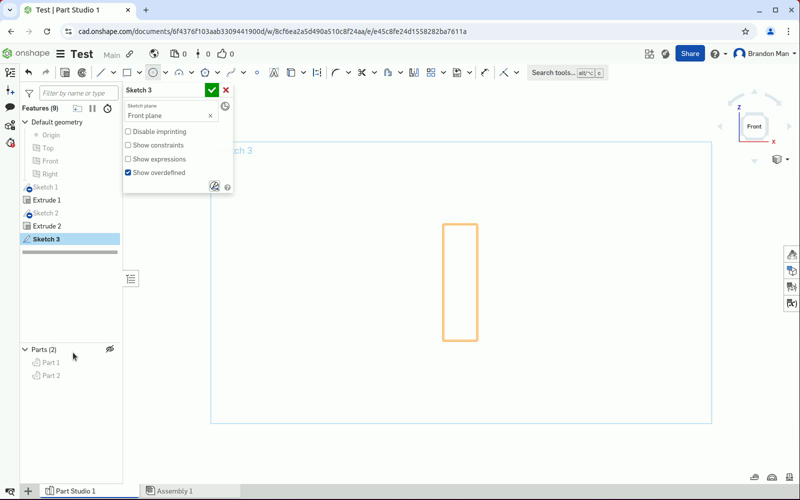
key_down(shift)
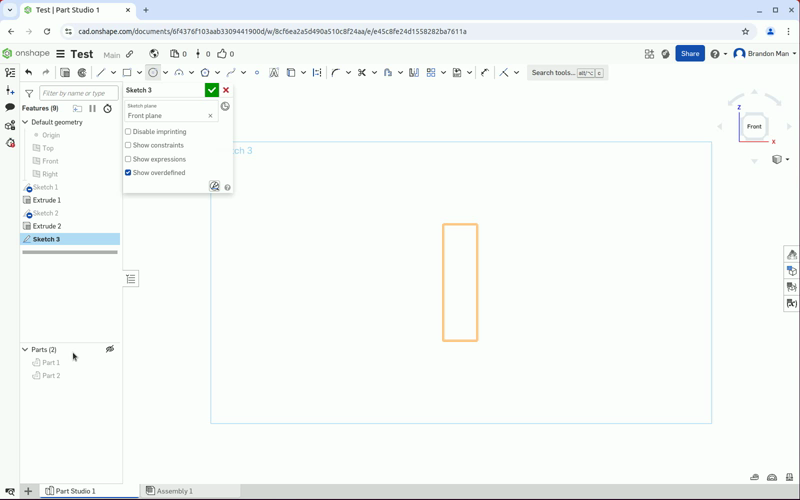
mouse_move(461, 282)
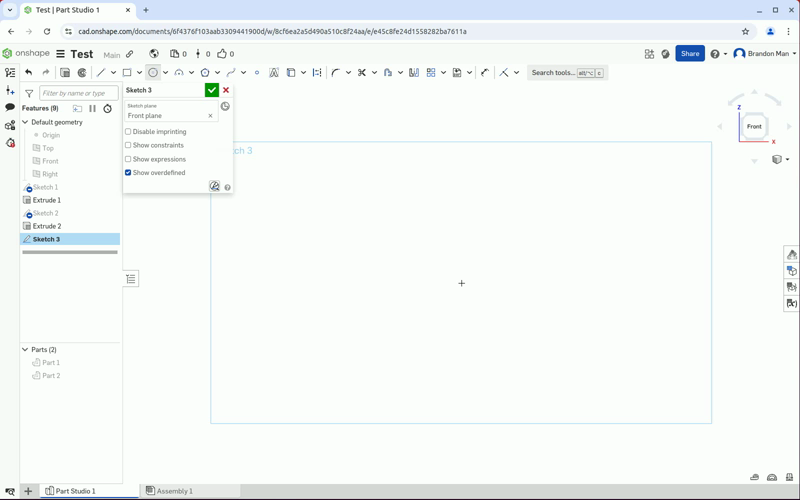
click(461, 282)
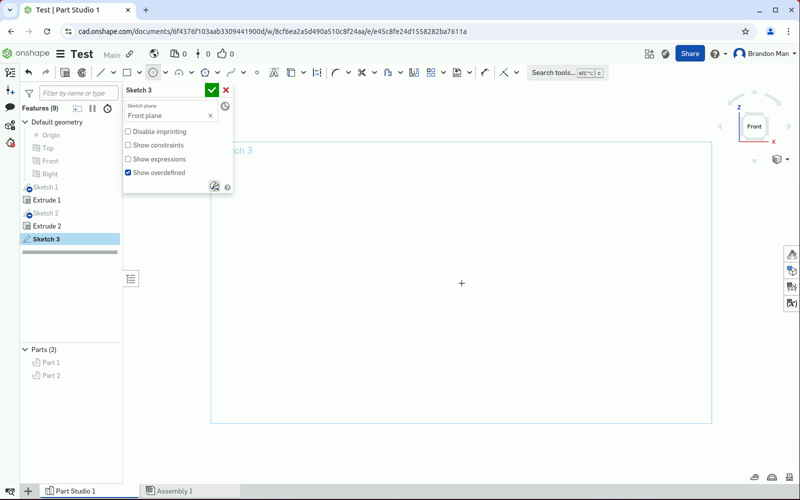
key_up(shift)
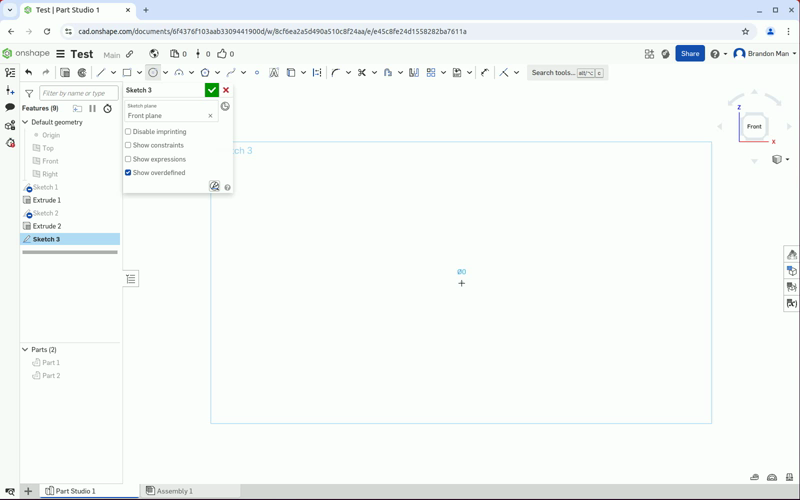
mouse_move(513, 282)
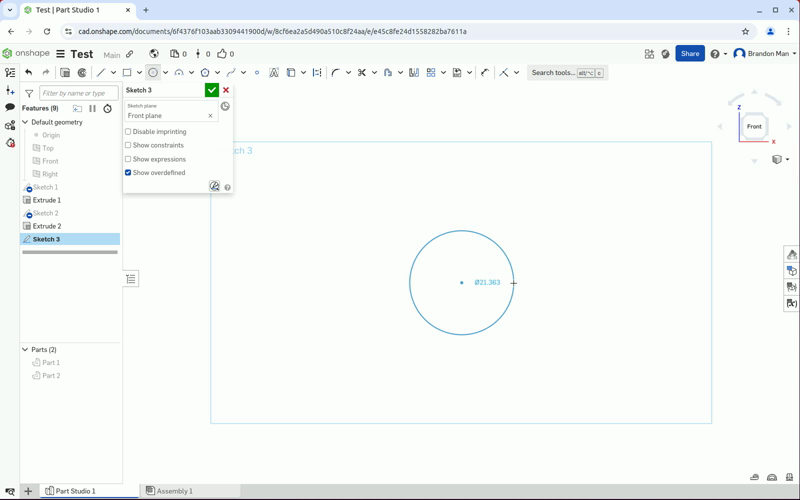
click(513, 282)
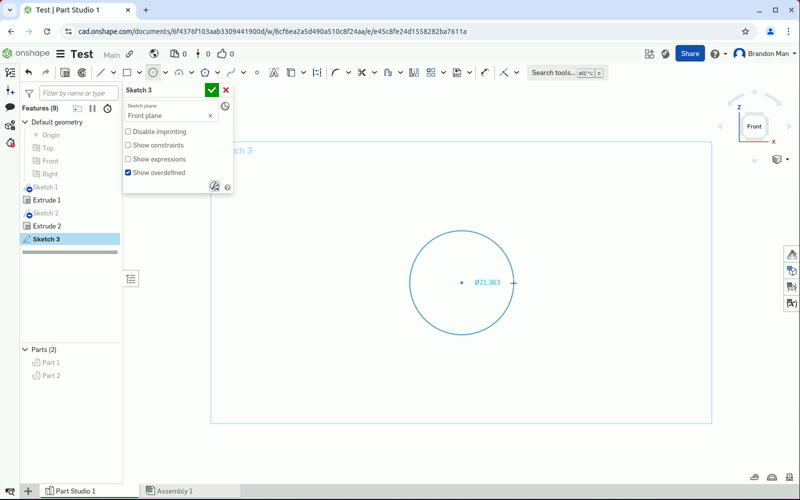
key(esc)
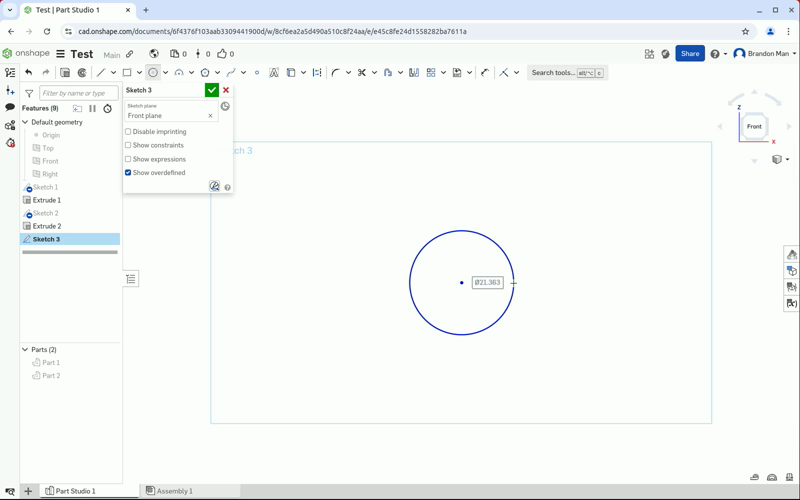
mouse_move(472, 256)
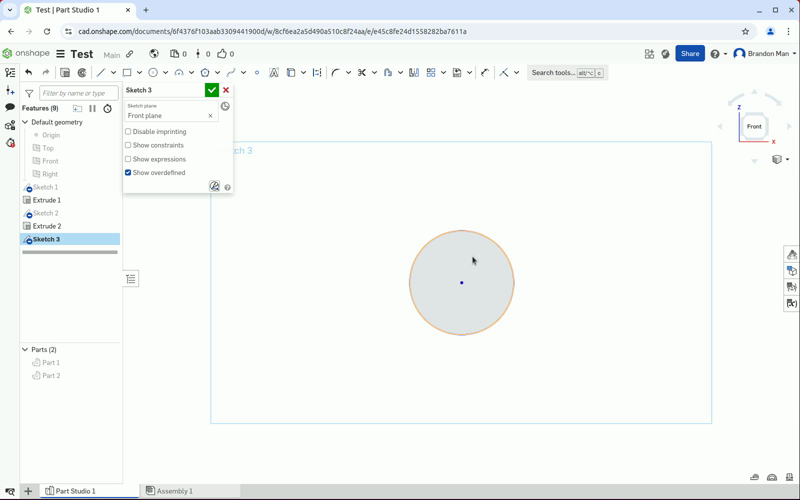
click(472, 256)
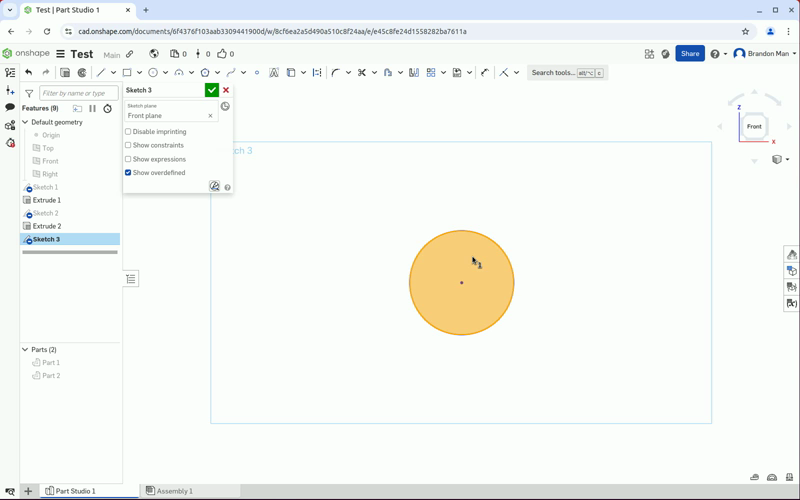
mouse_move(73, 352)
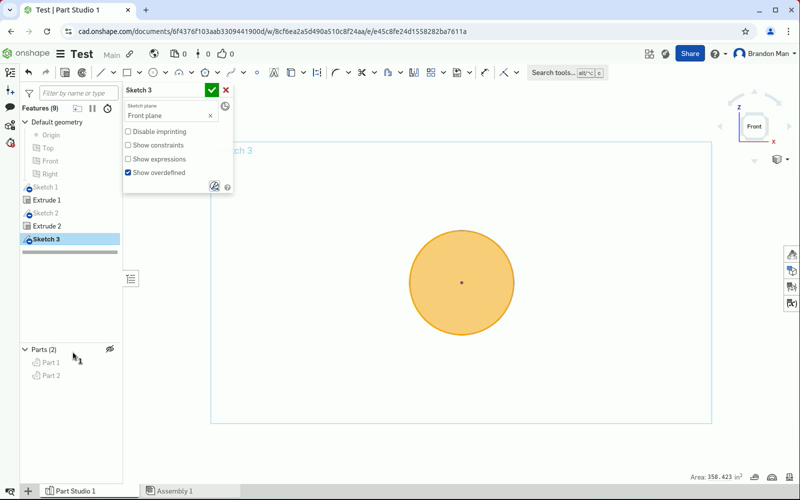
key(shift+y)
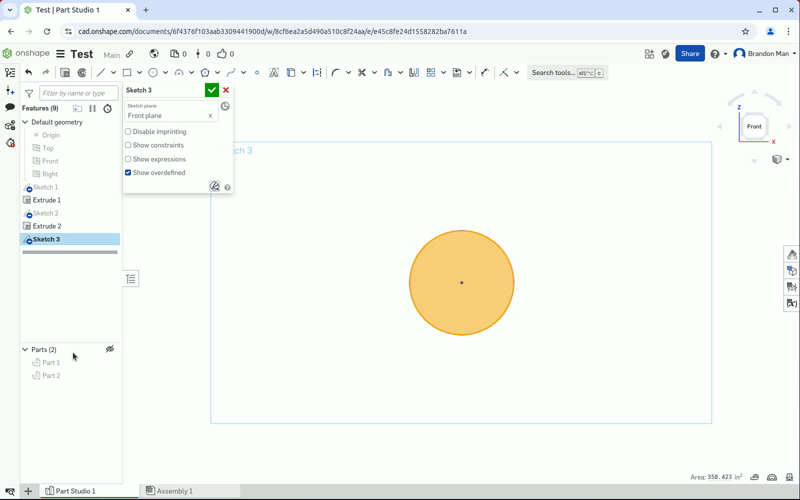
key(shift+e)
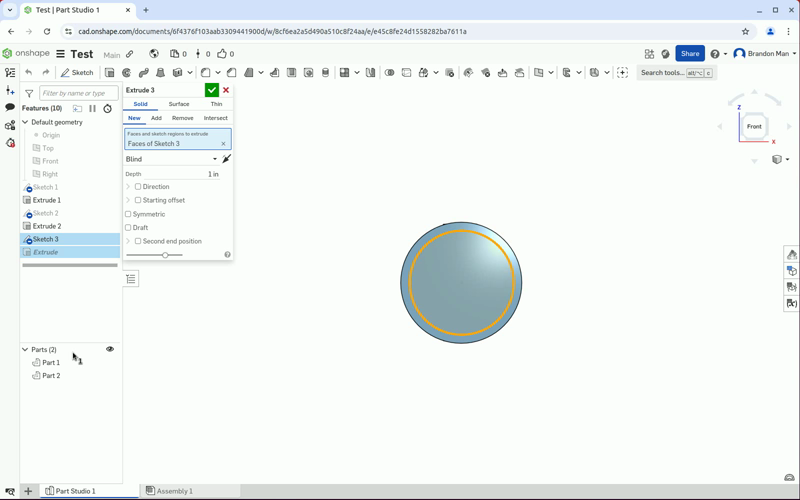
mouse_move(143, 106)
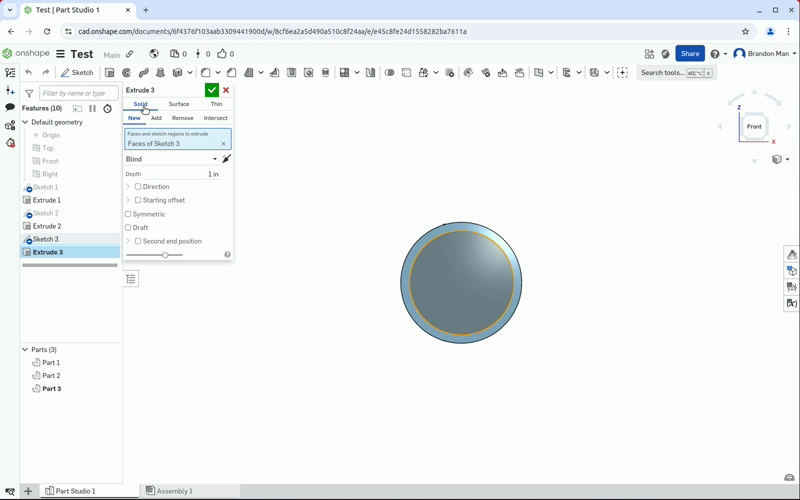
click(143, 106)
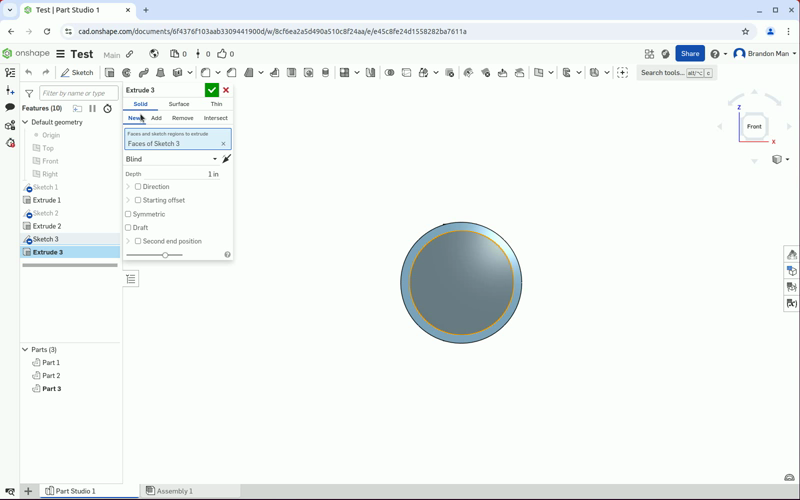
mouse_move(137, 120)
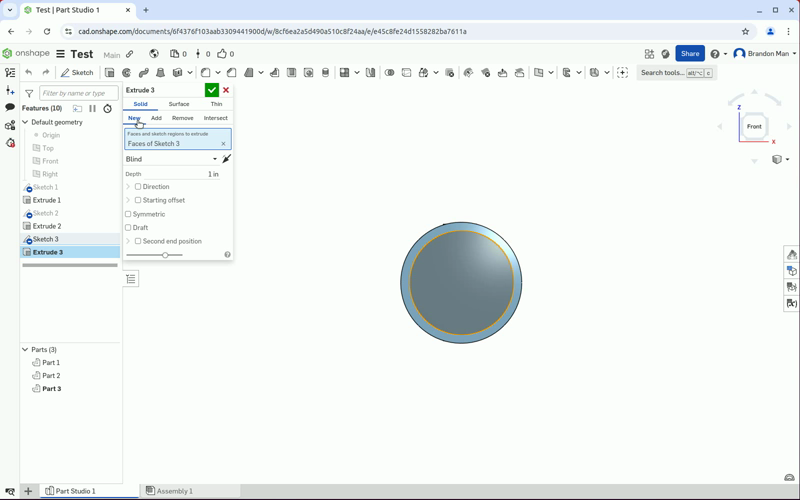
click(137, 120)
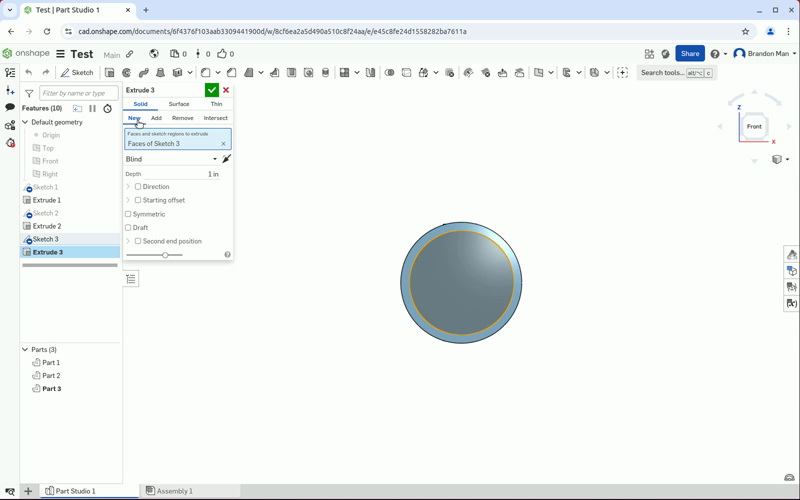
key(tab, 4)
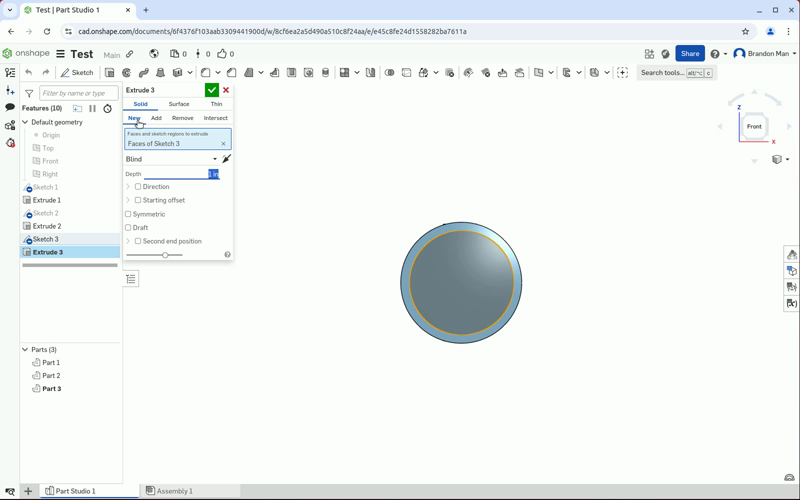
text(5.777)
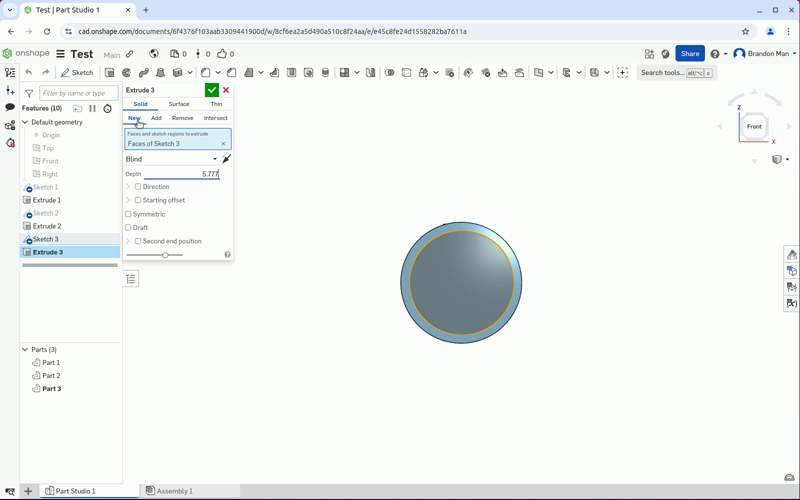
key(enter)
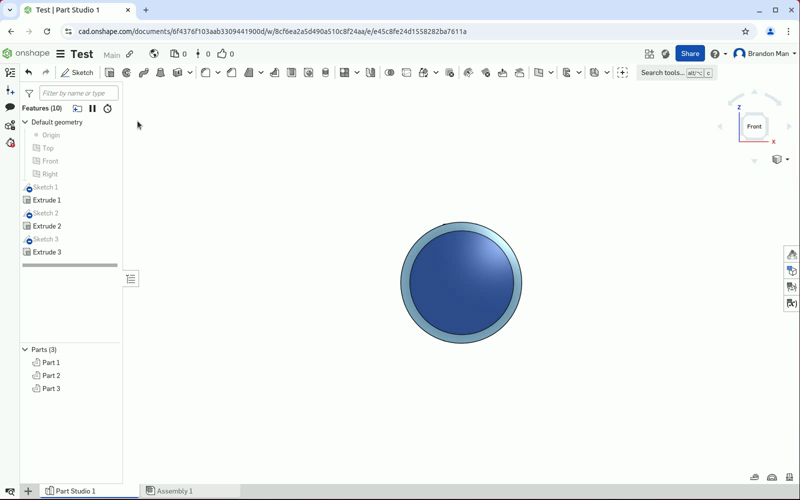
key(shift+h)
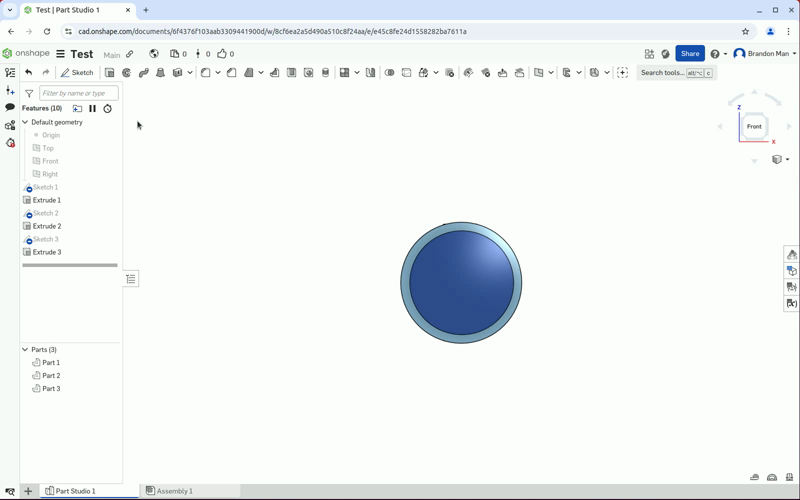
key(shift+h)
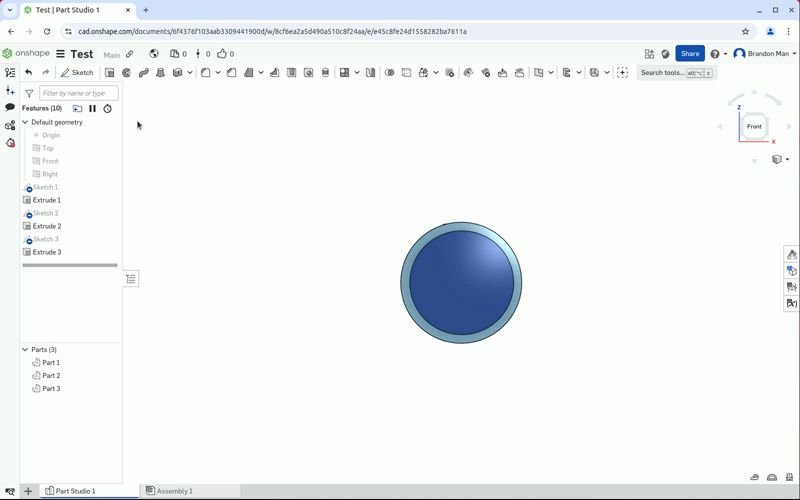
mouse_move(73, 189)
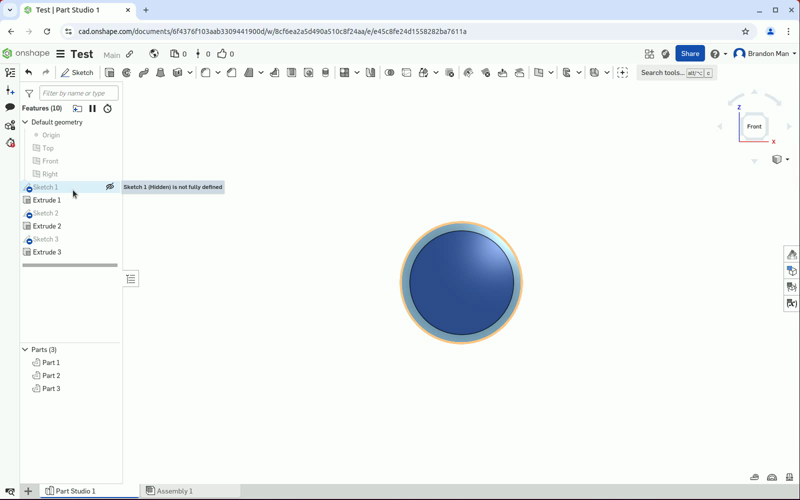
click(73, 189)
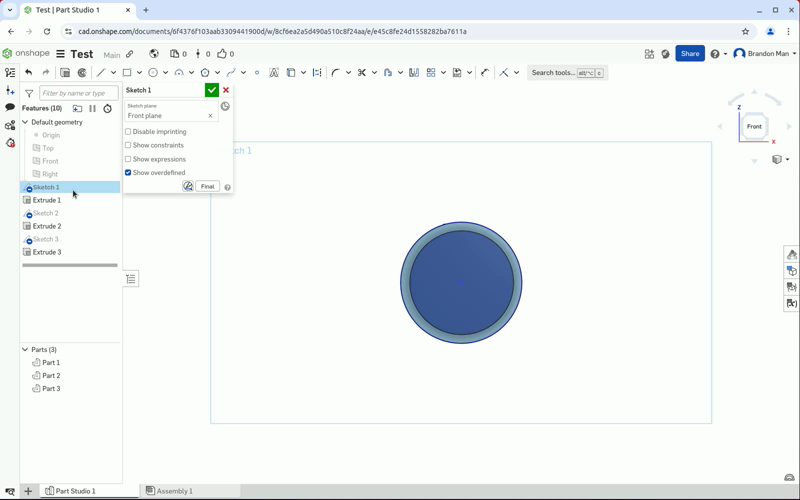
mouse_move(229, 92)
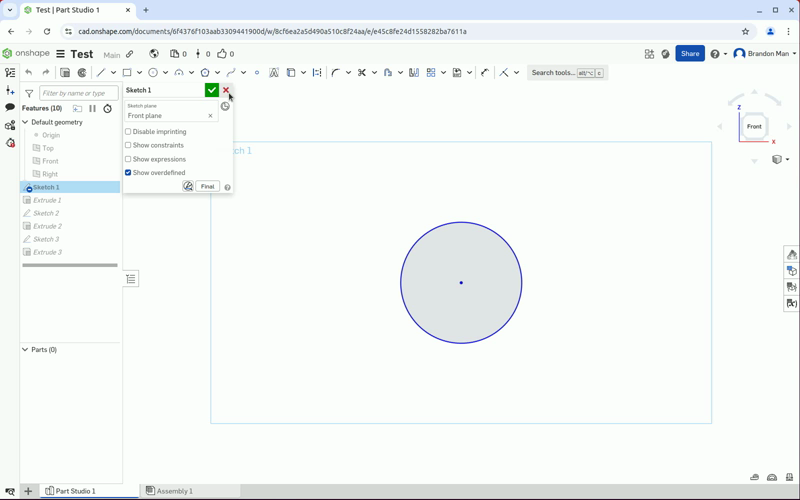
click(229, 92)
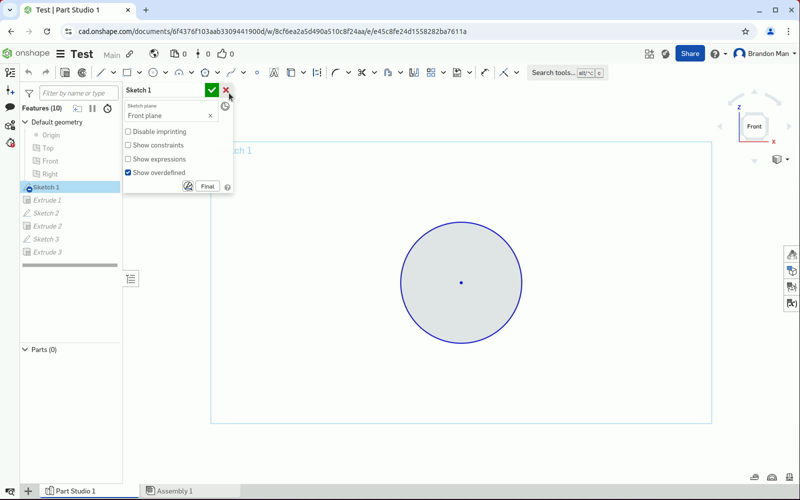
key(shift+s)
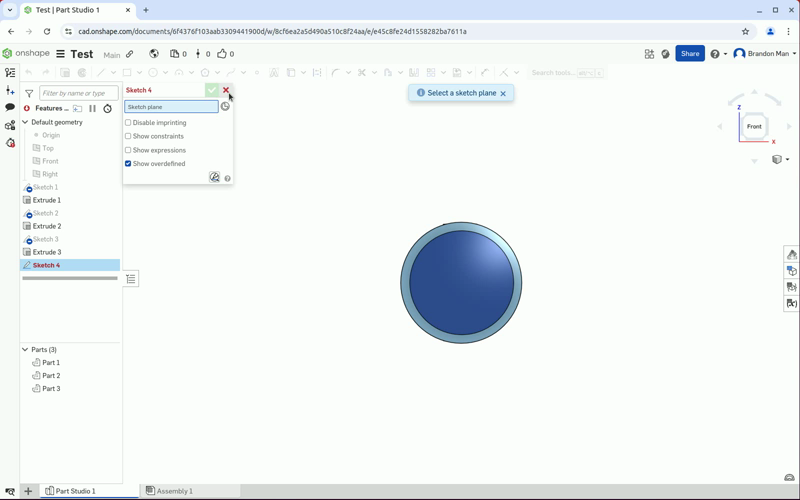
mouse_move(73, 163)
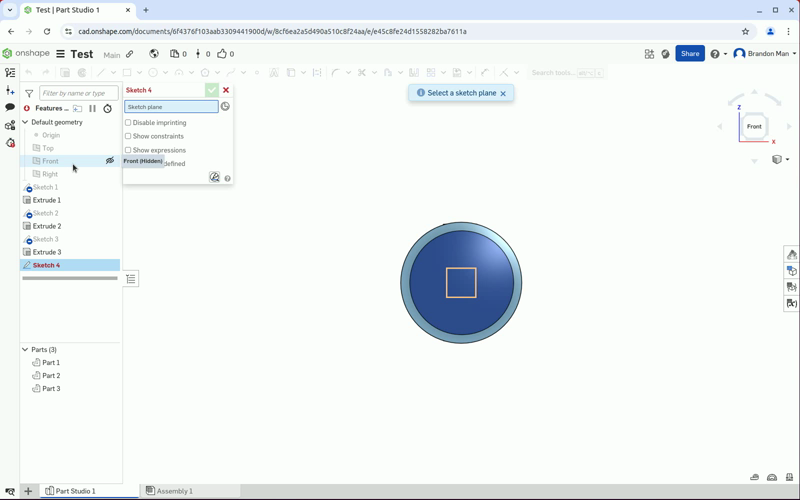
click(73, 163)
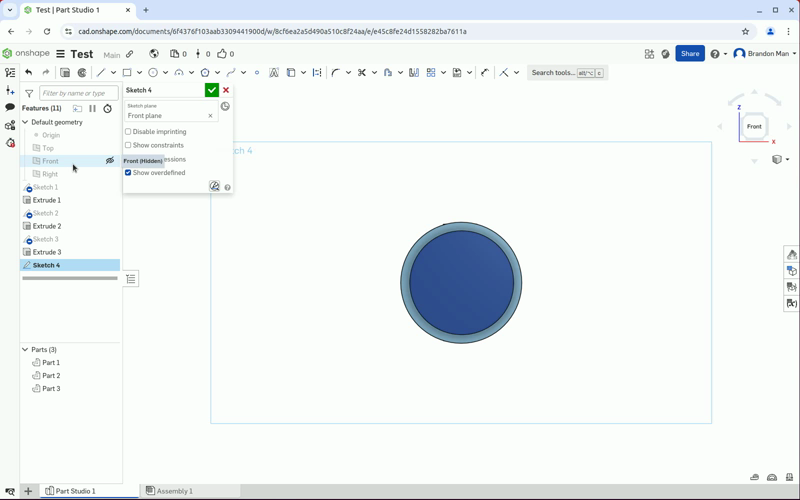
mouse_move(73, 352)
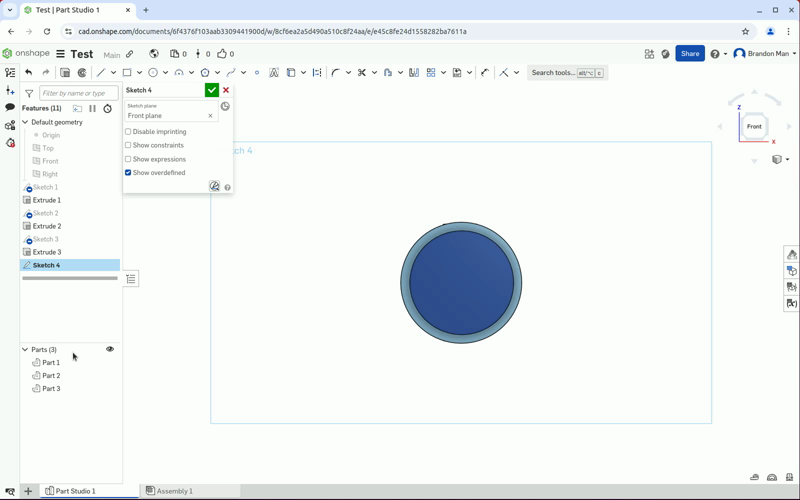
key(y)
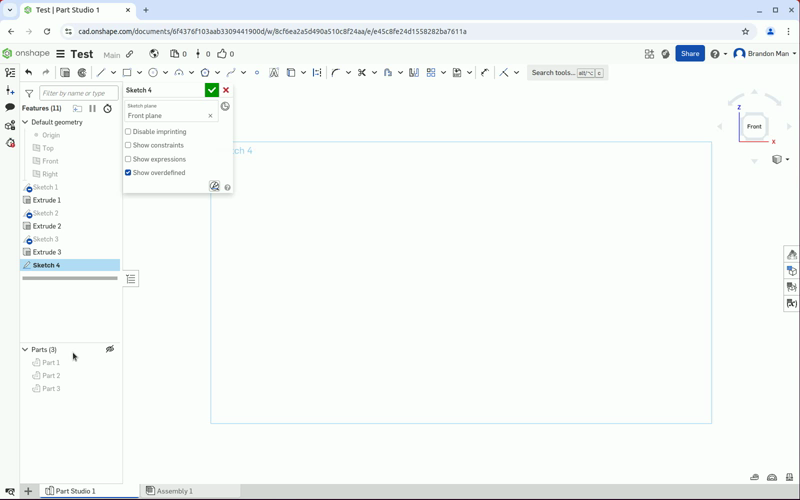
key(c)
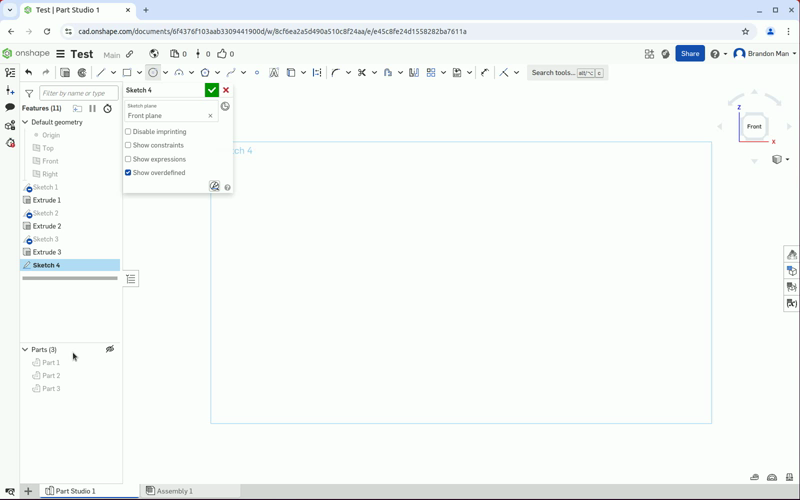
key_down(shift)
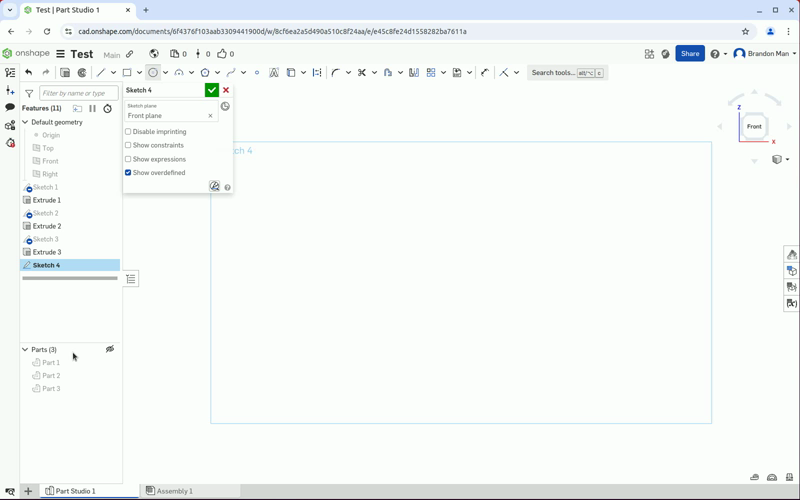
mouse_move(461, 282)
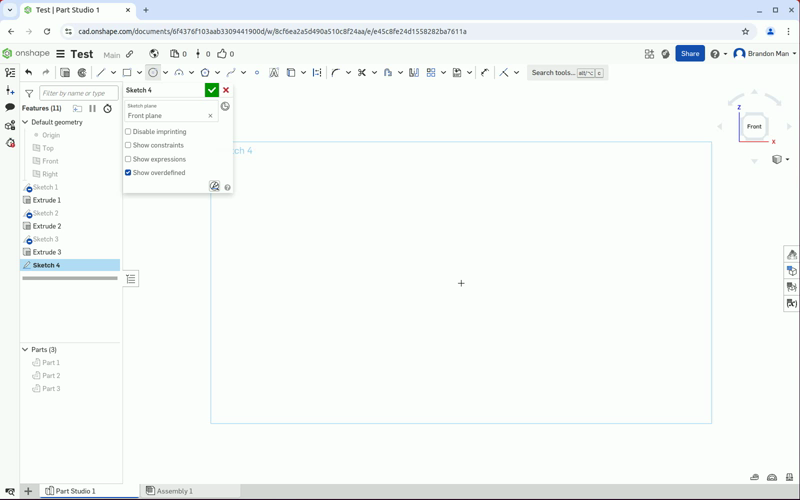
click(461, 282)
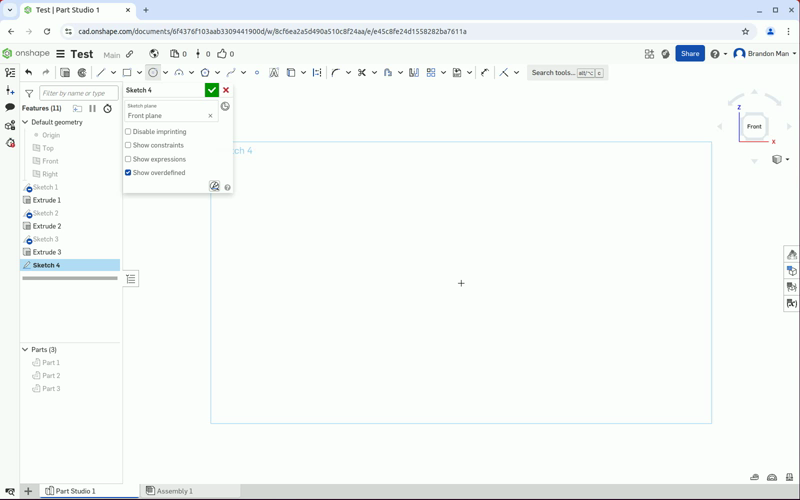
key_up(shift)
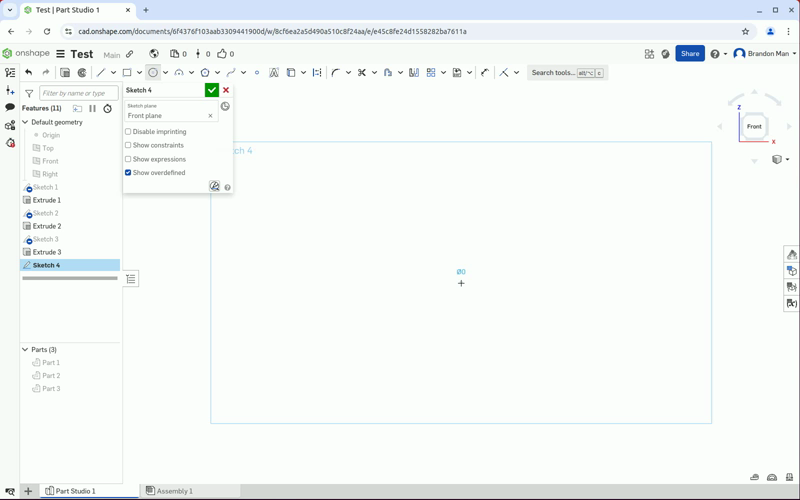
mouse_move(500, 282)
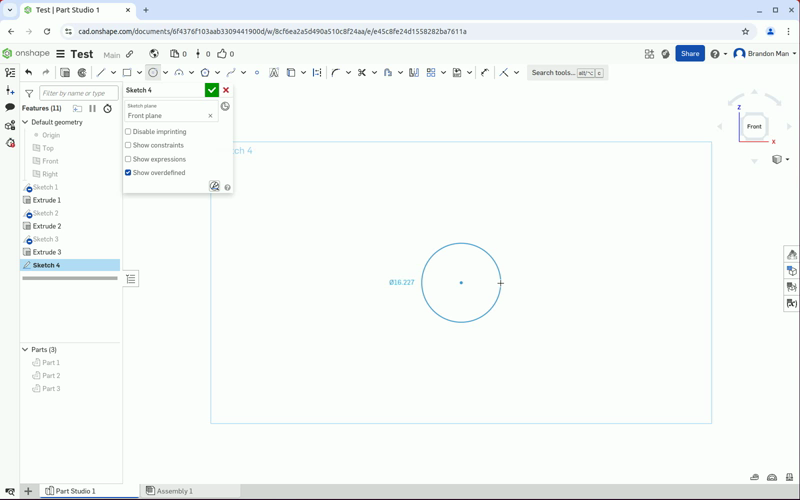
click(500, 282)
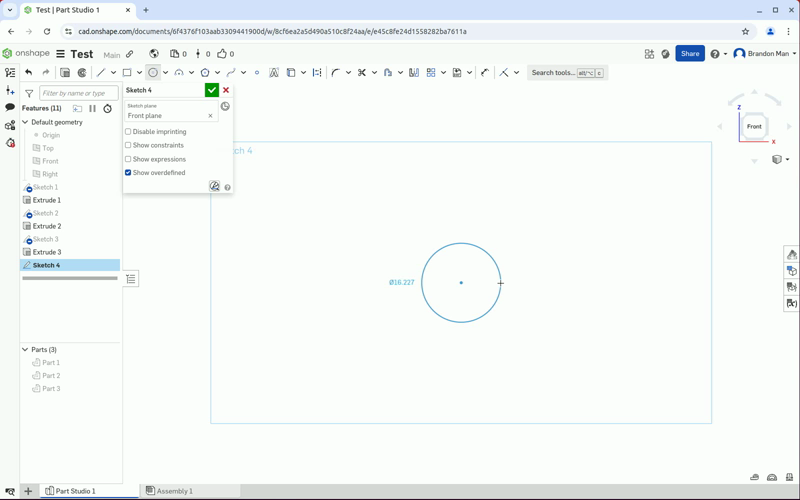
key(esc)
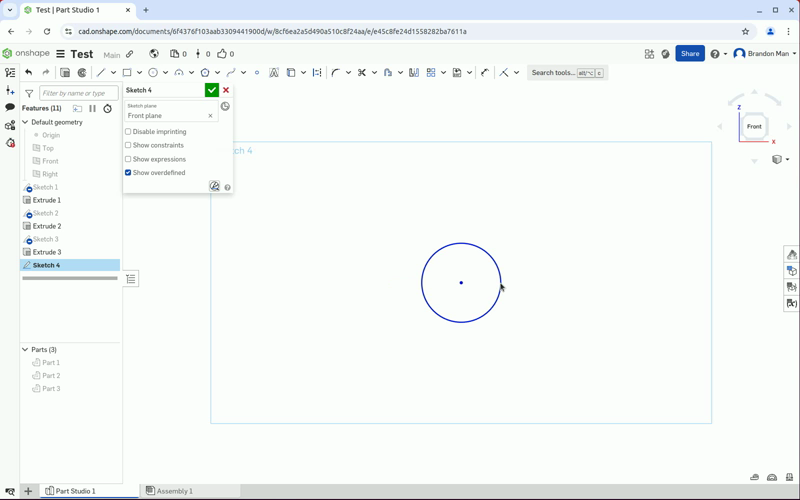
mouse_move(462, 286)
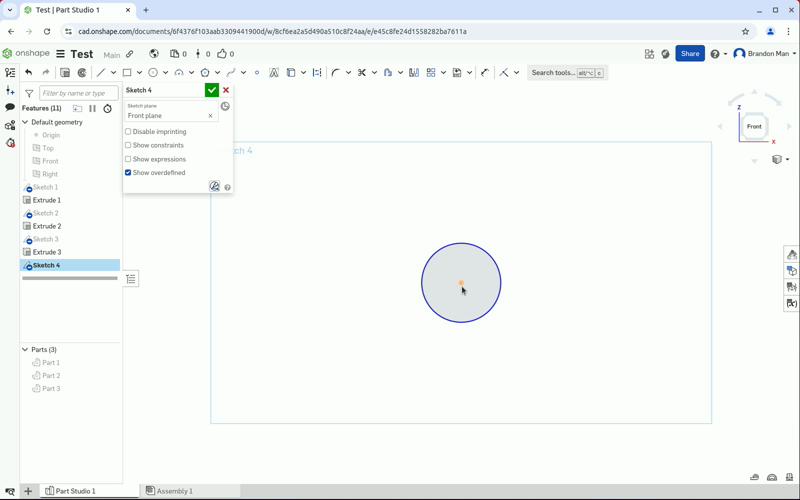
click(462, 286)
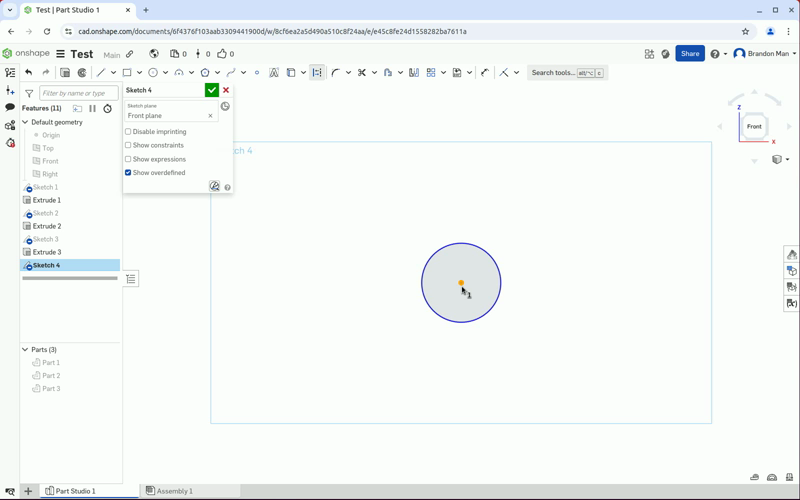
mouse_move(73, 352)
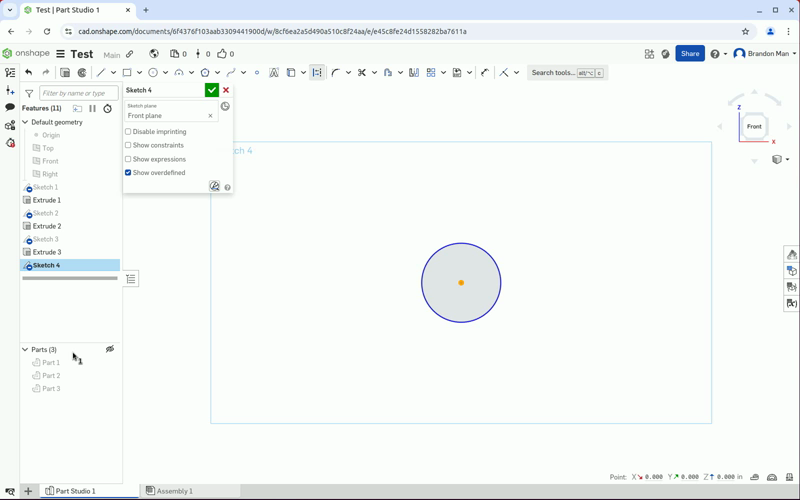
key(shift+y)
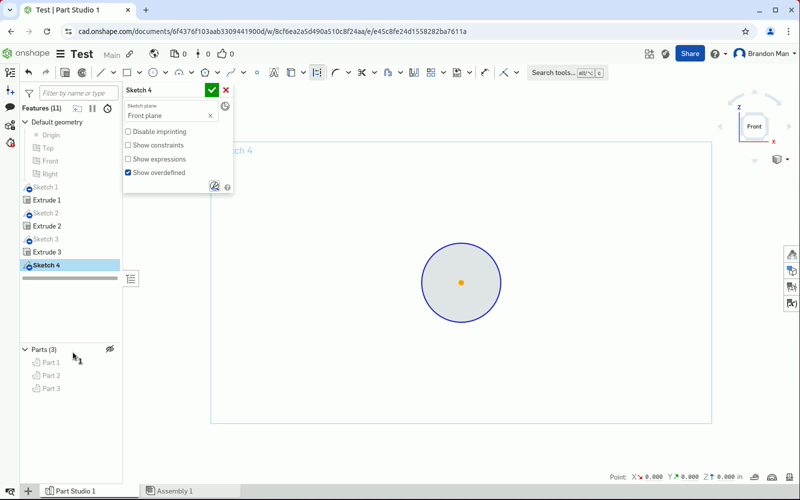
key(shift+e)
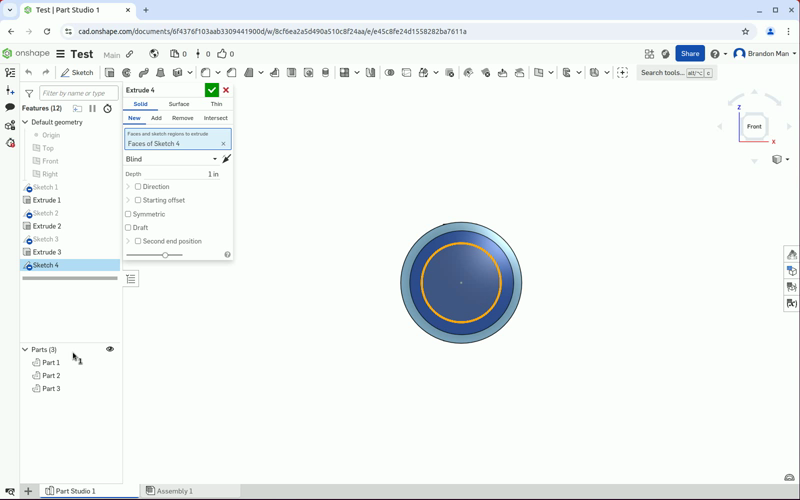
mouse_move(143, 106)
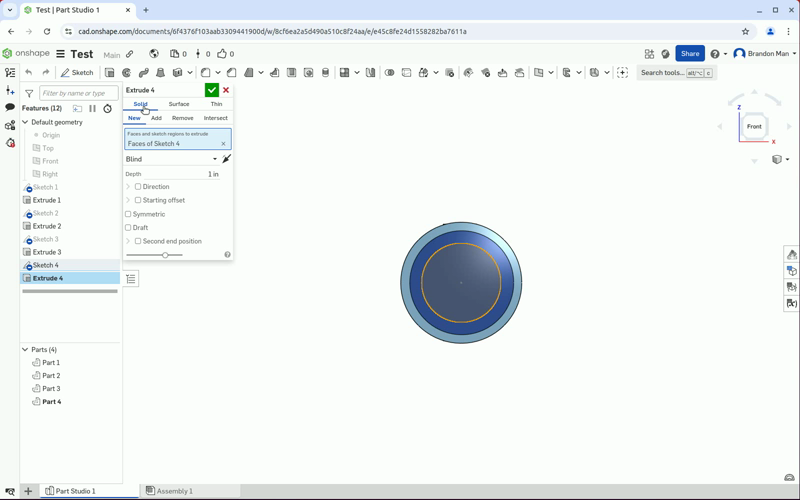
click(143, 106)
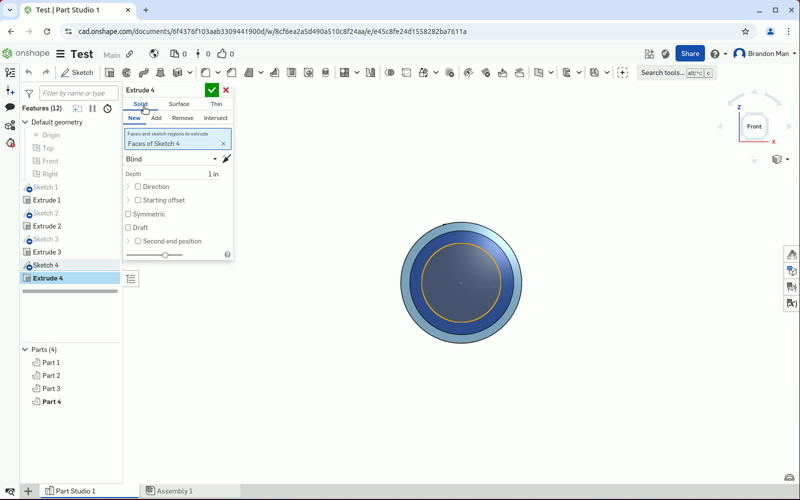
mouse_move(137, 120)
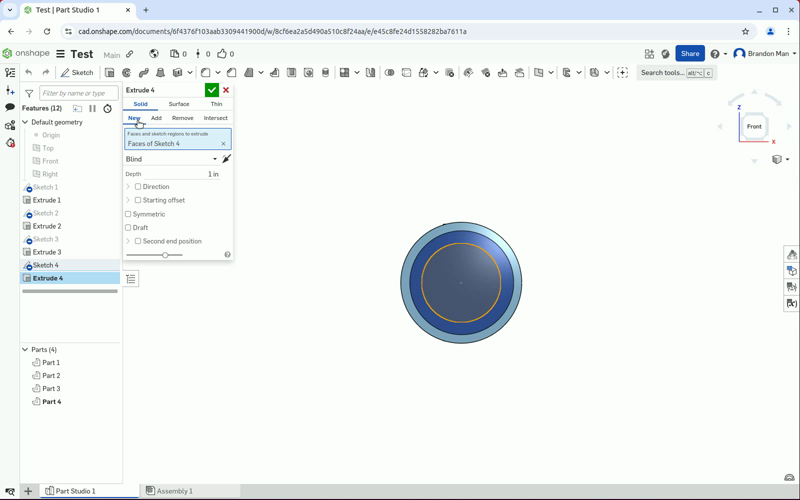
click(137, 120)
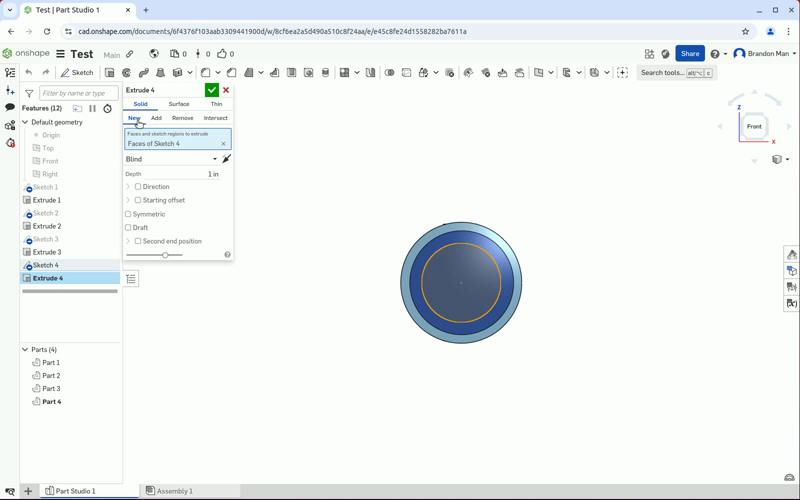
key(tab, 4)
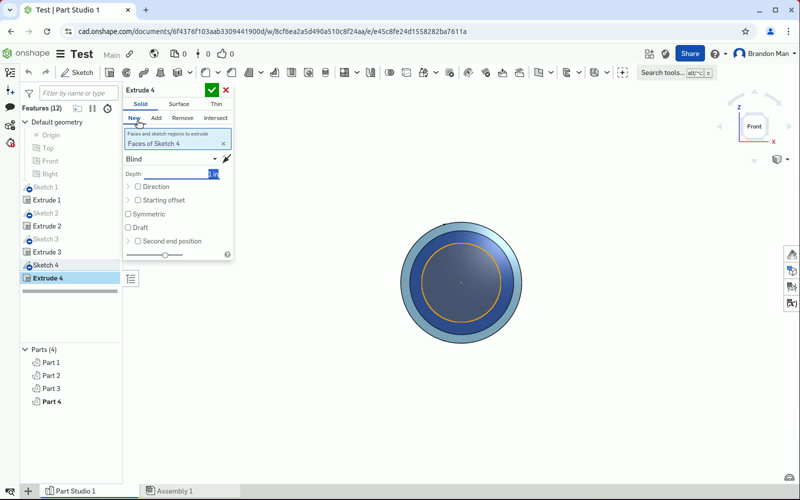
text(9.147)
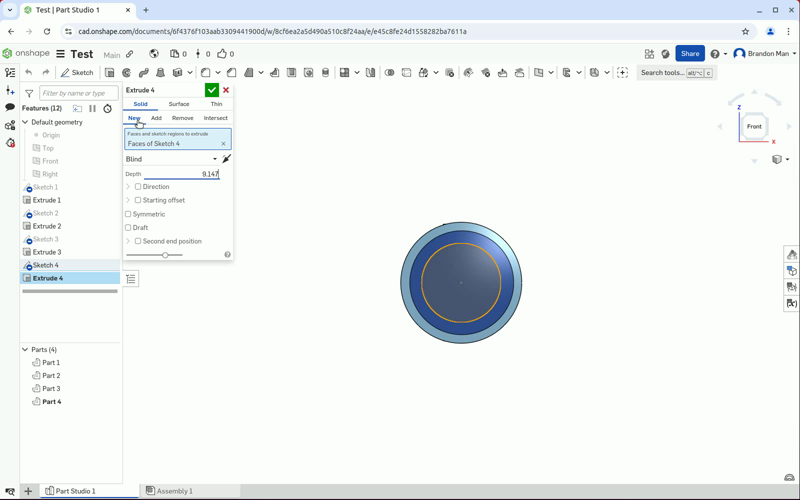
key(enter)
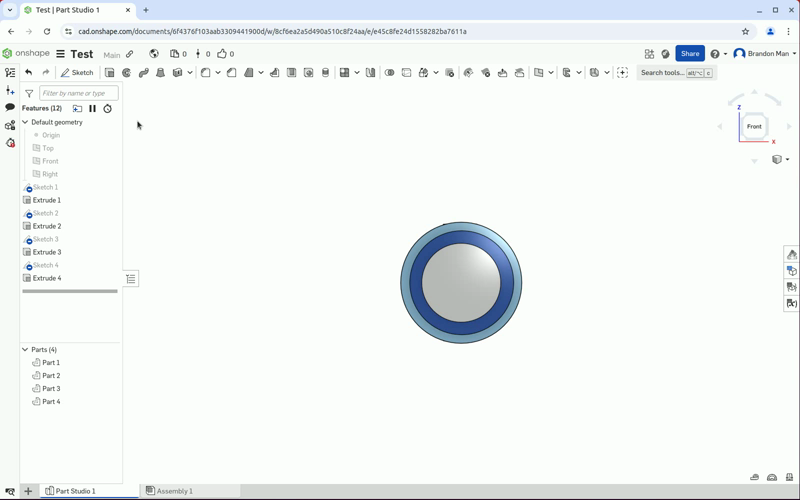
key(shift+h)
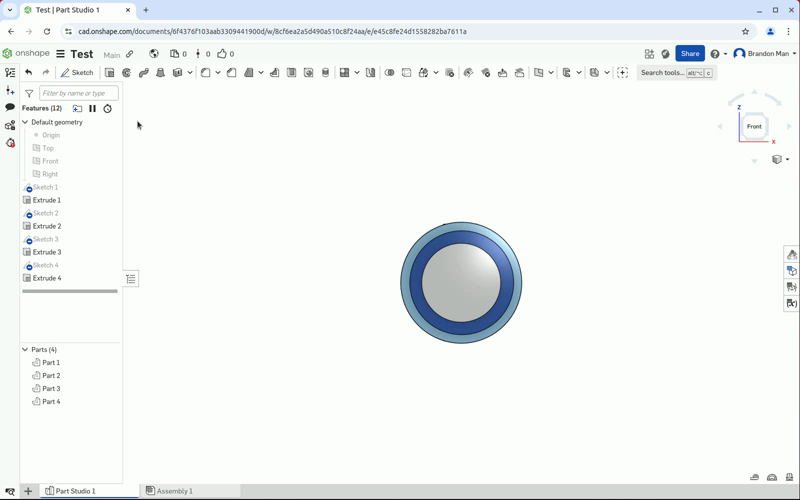
key(shift+h)
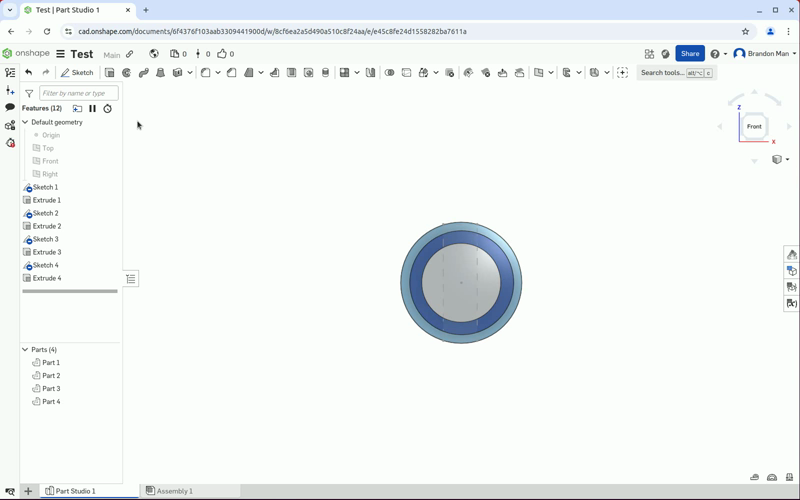
key(shift+7)
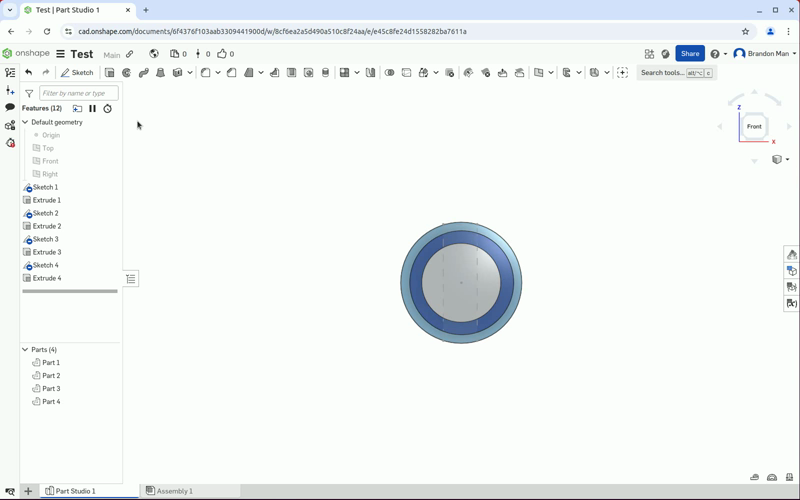
key(left, 2)
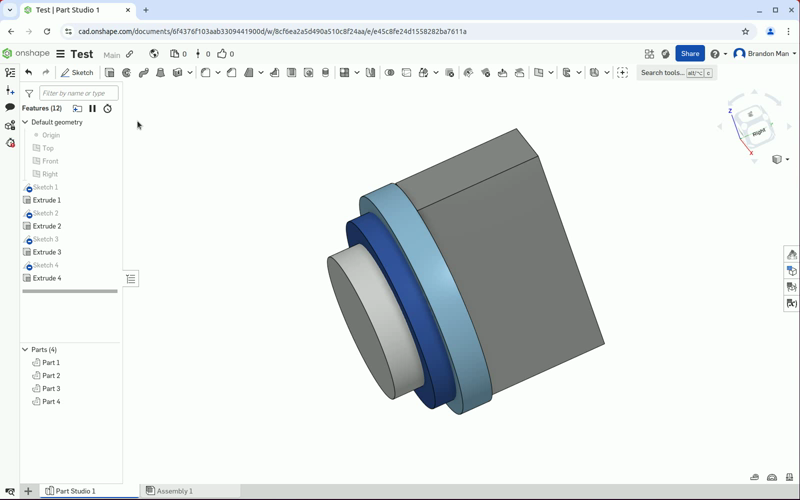
key(down, 2)
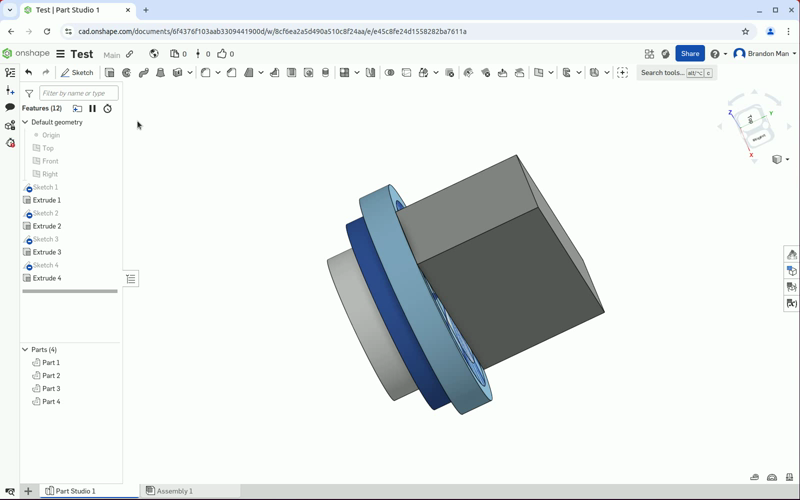
key(up, 2)
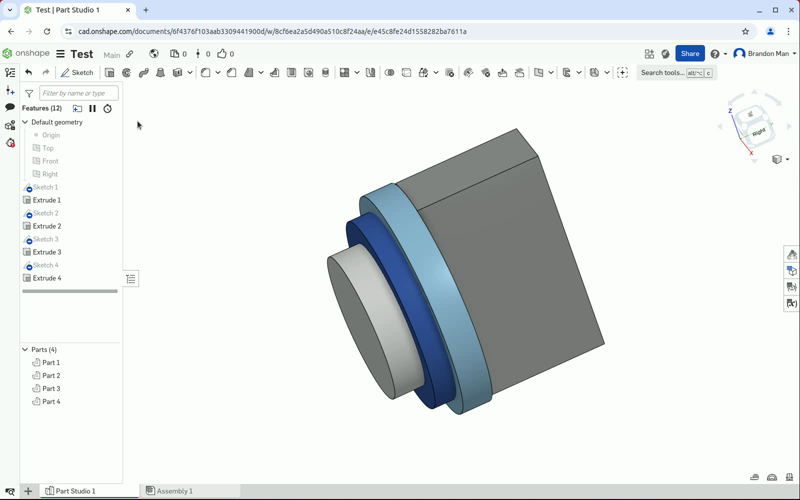
key(right, 2)
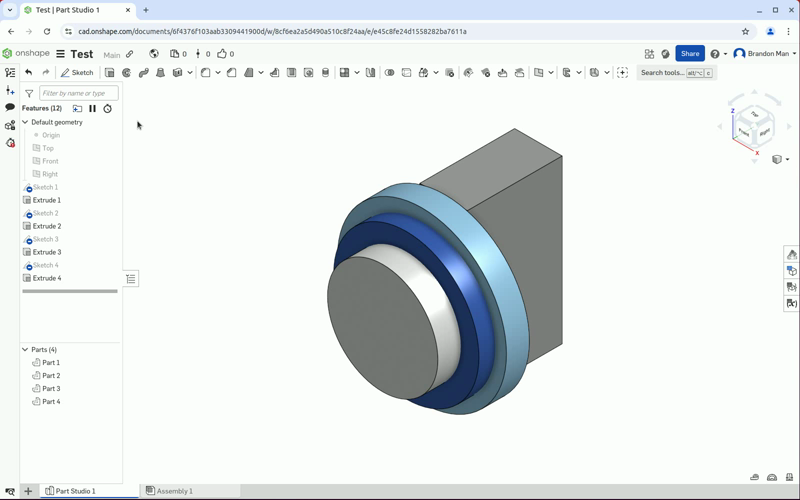
mouse_move(73, 189)
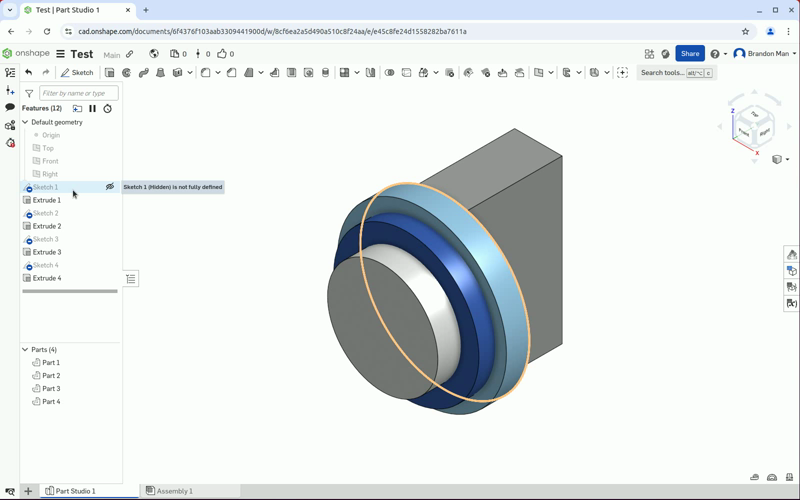
click(73, 189)